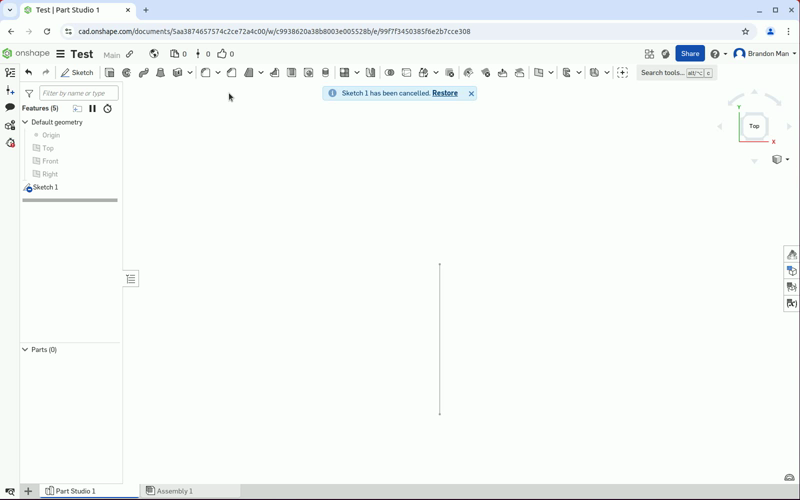
key(shift+h)
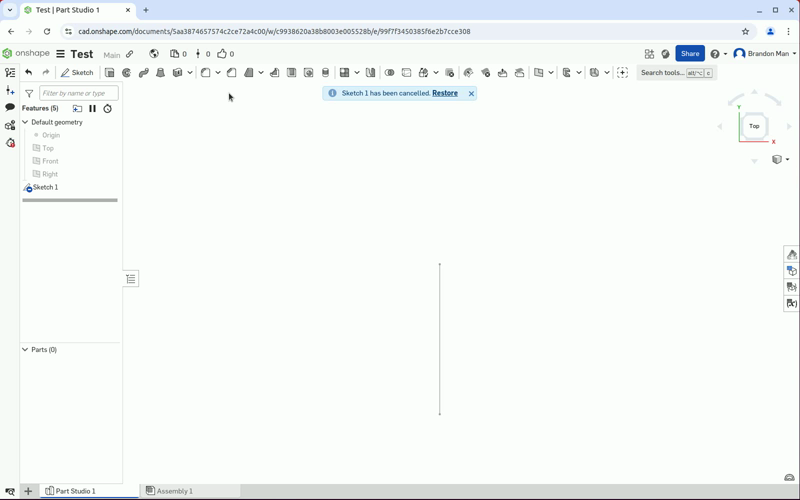
key(shift+s)
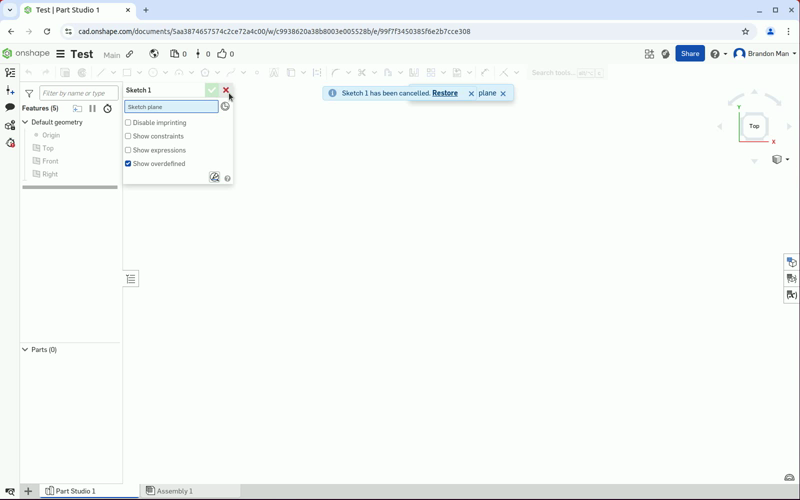
mouse_move(73, 150)
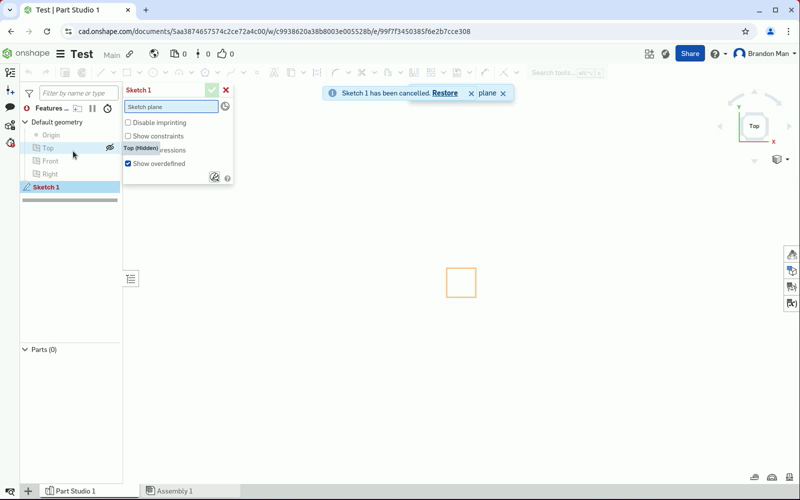
click(73, 150)
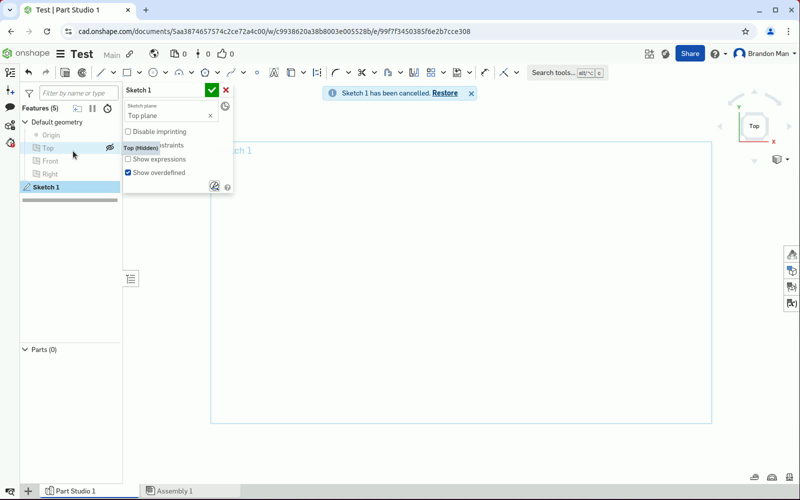
mouse_move(73, 352)
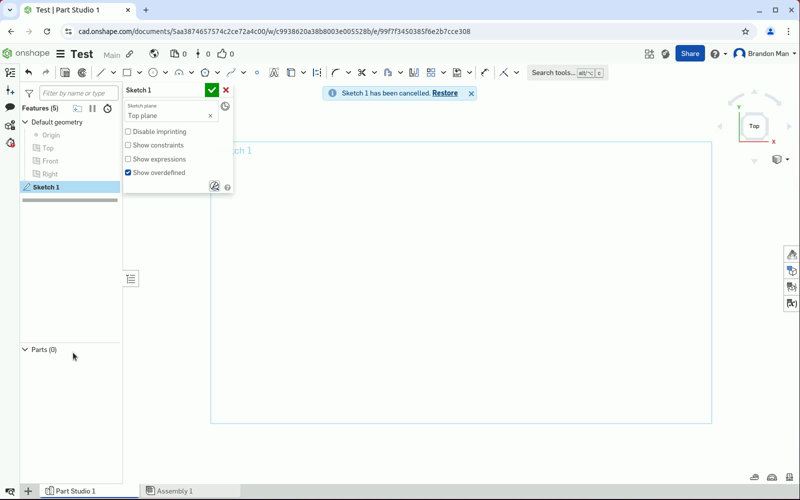
key(y)
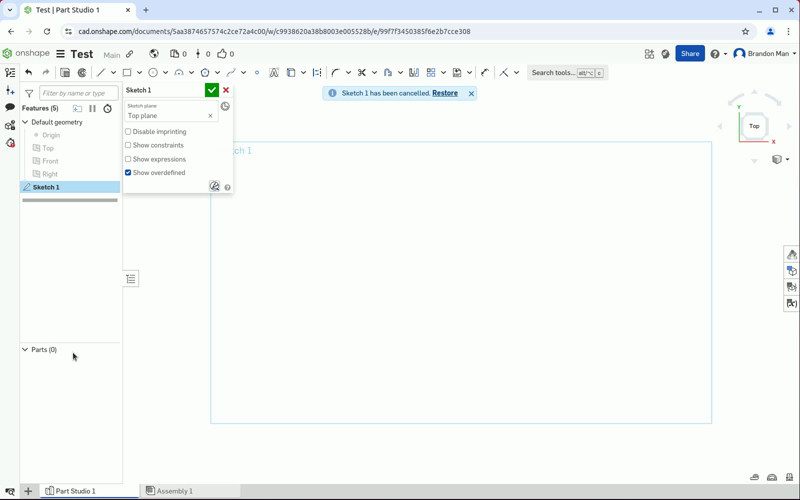
key(c)
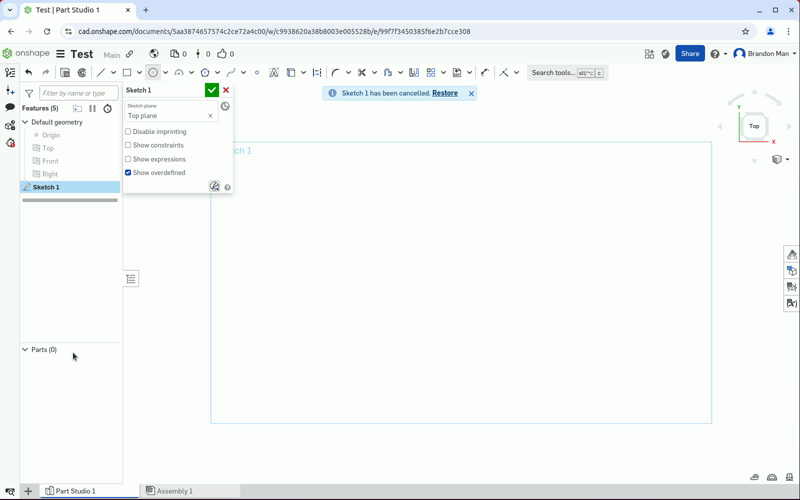
key_down(shift)
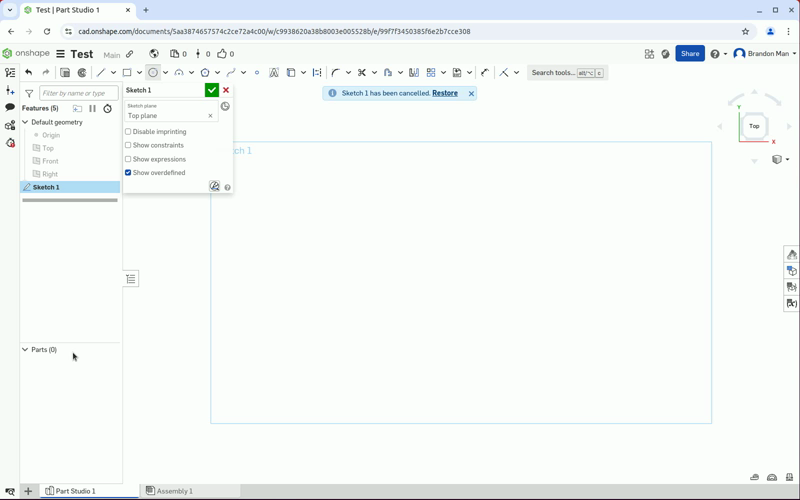
mouse_move(460, 282)
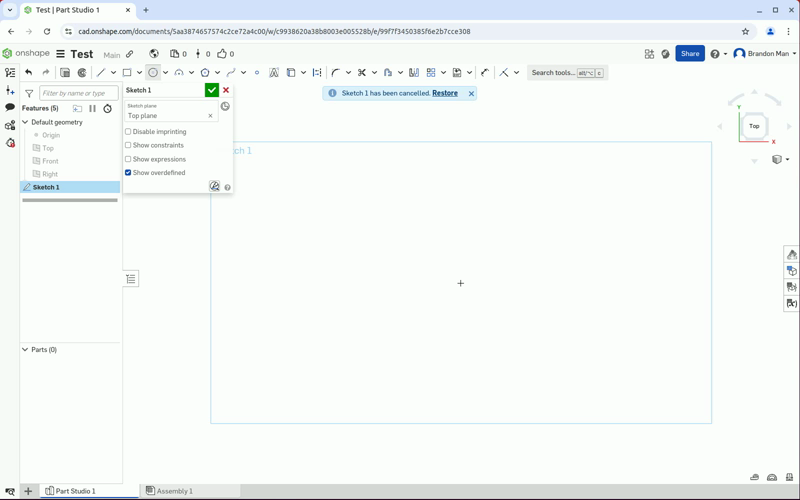
click(460, 282)
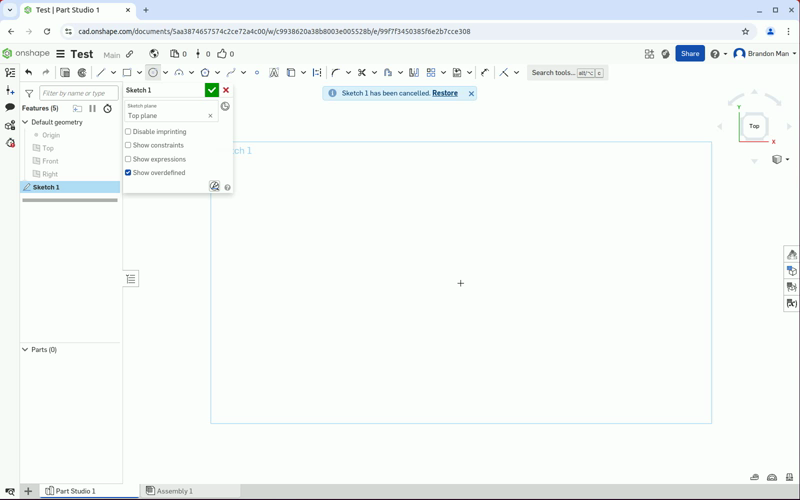
key_up(shift)
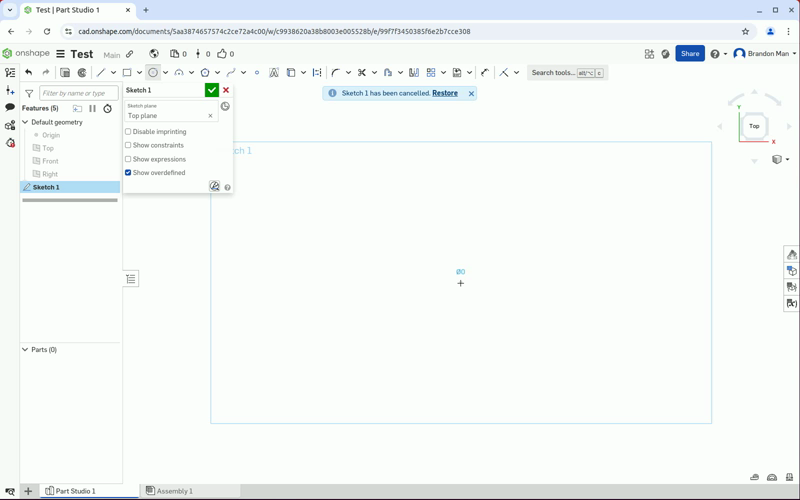
mouse_move(476, 282)
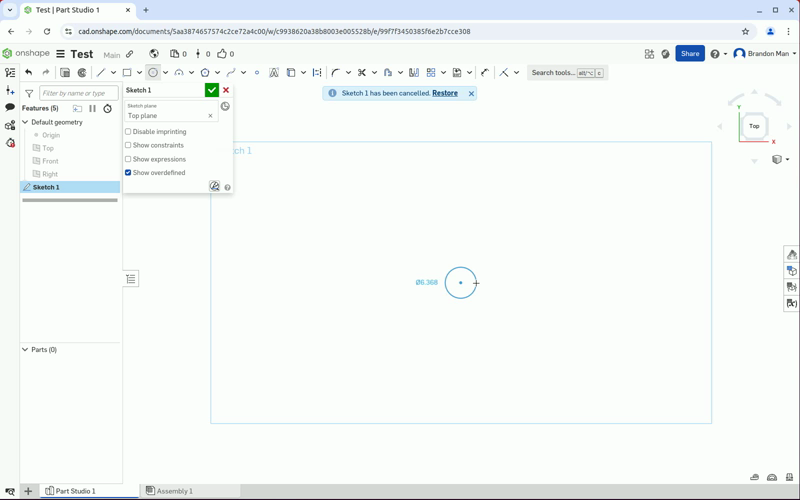
click(476, 282)
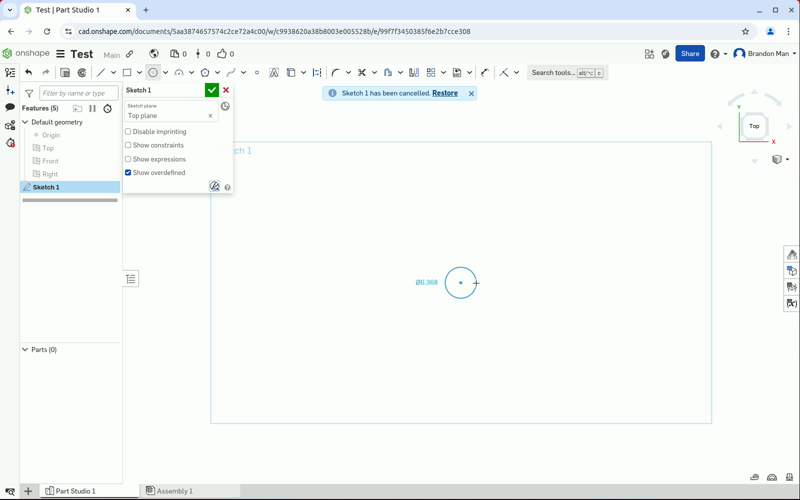
key(esc)
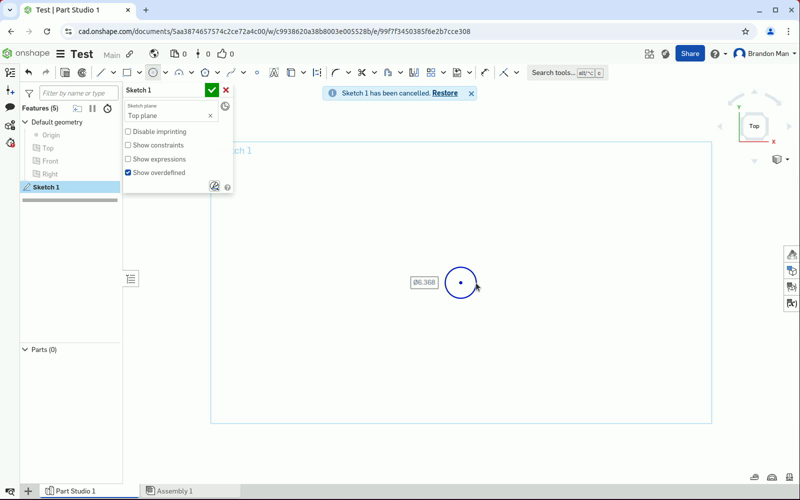
key(c)
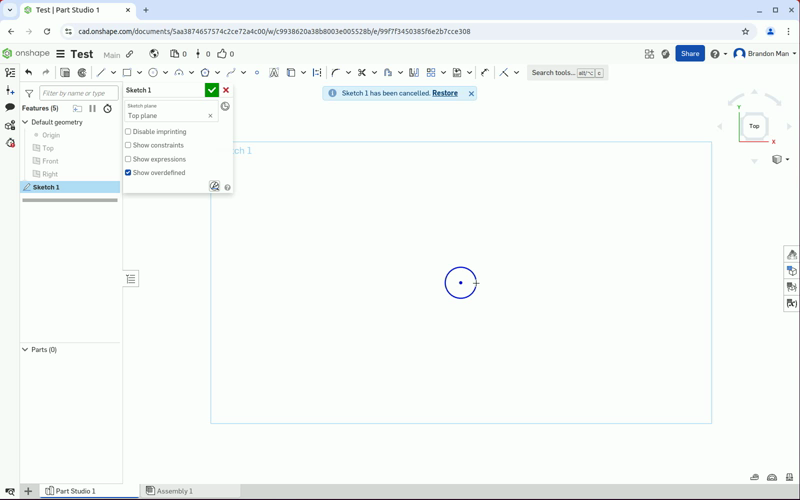
key_down(shift)
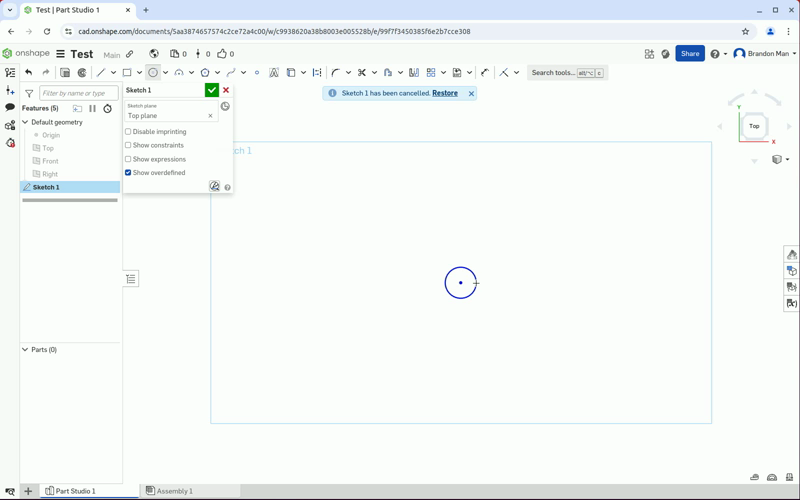
mouse_move(460, 282)
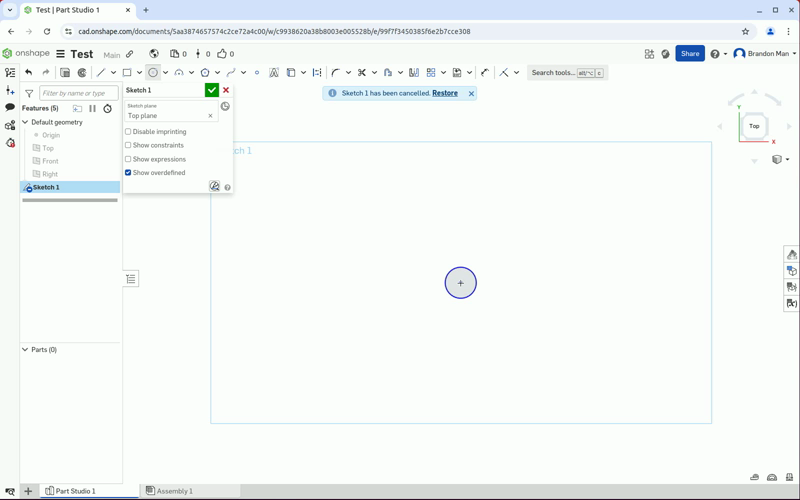
click(460, 282)
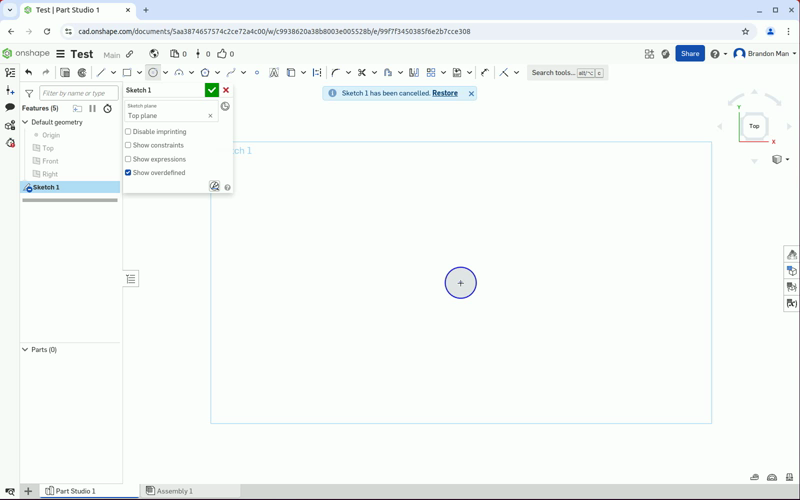
key_up(shift)
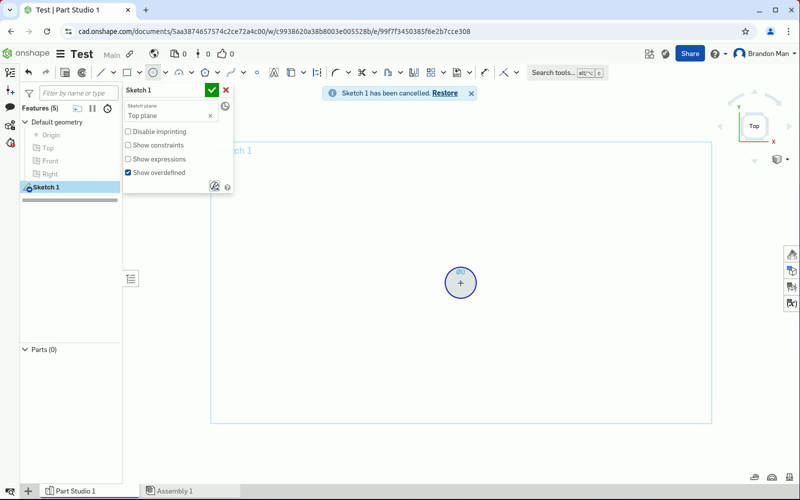
mouse_move(470, 282)
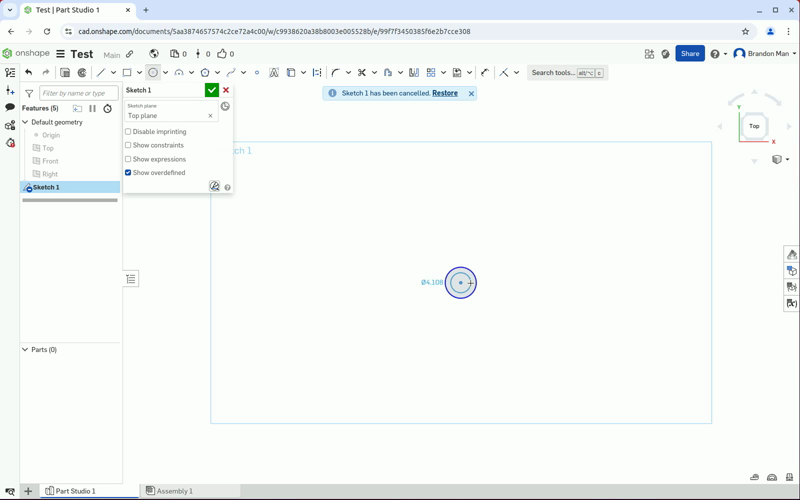
click(470, 282)
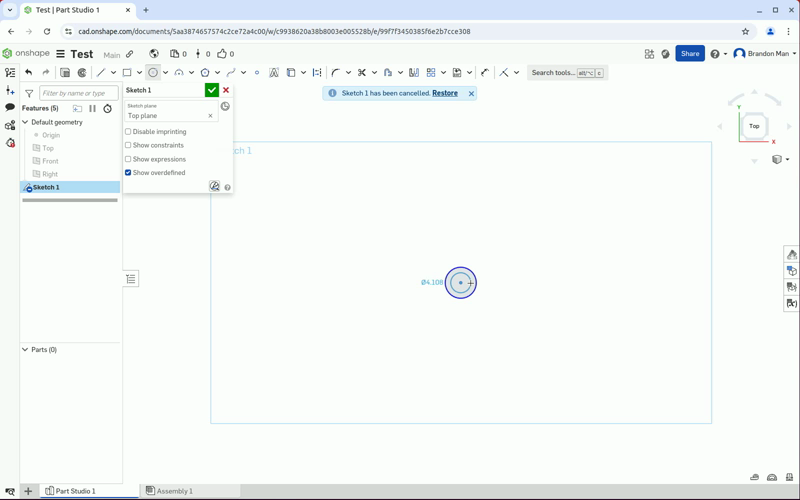
key(esc)
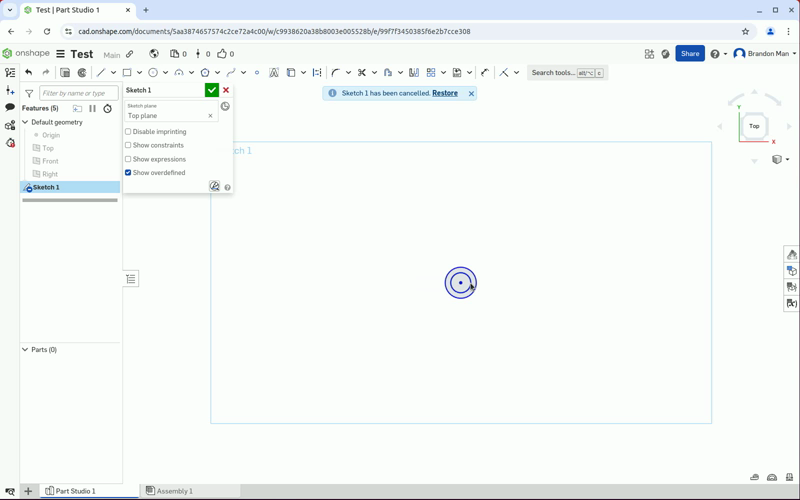
mouse_move(466, 274)
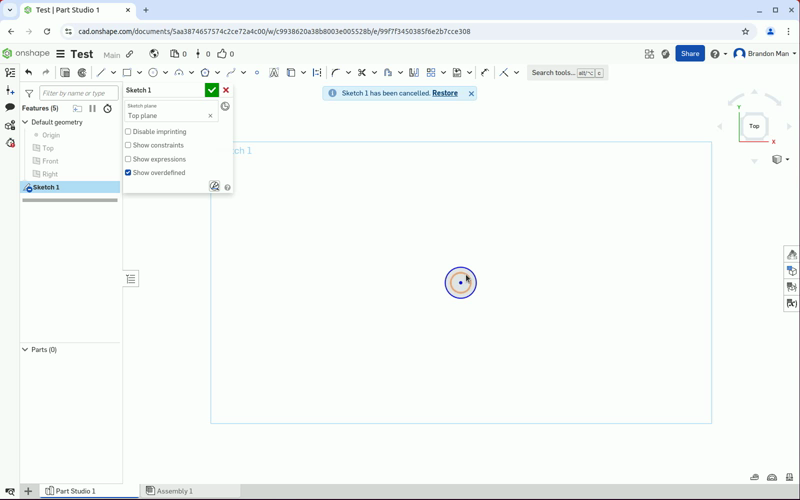
scroll(6)
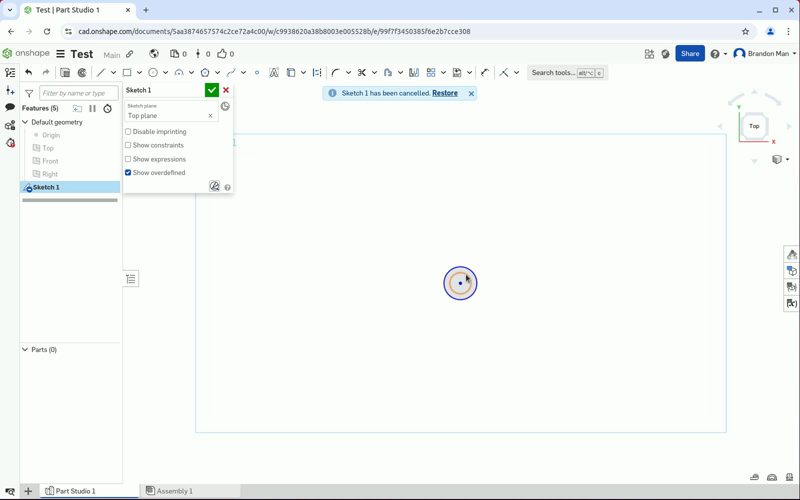
scroll(6)
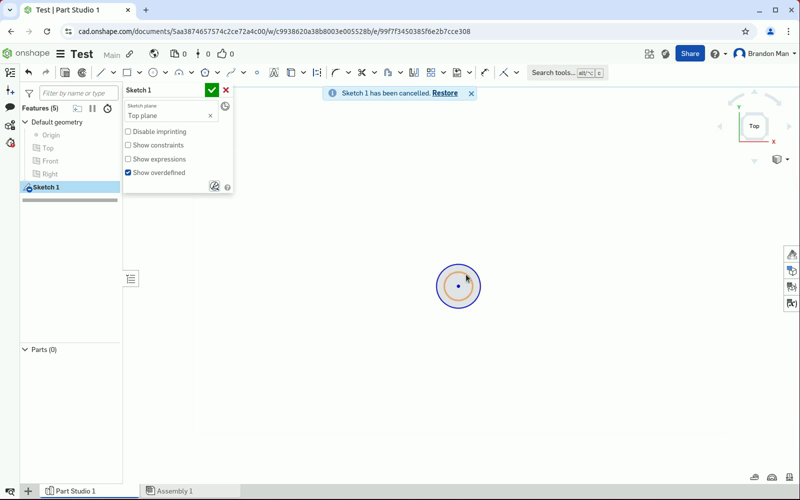
scroll(6)
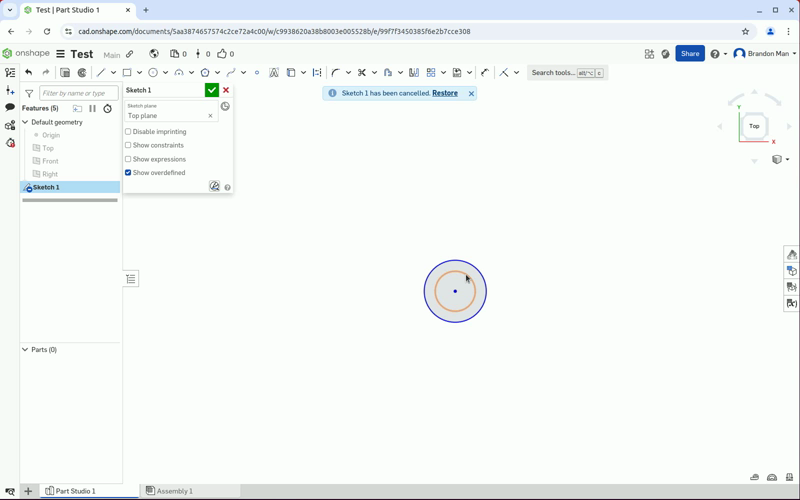
scroll(6)
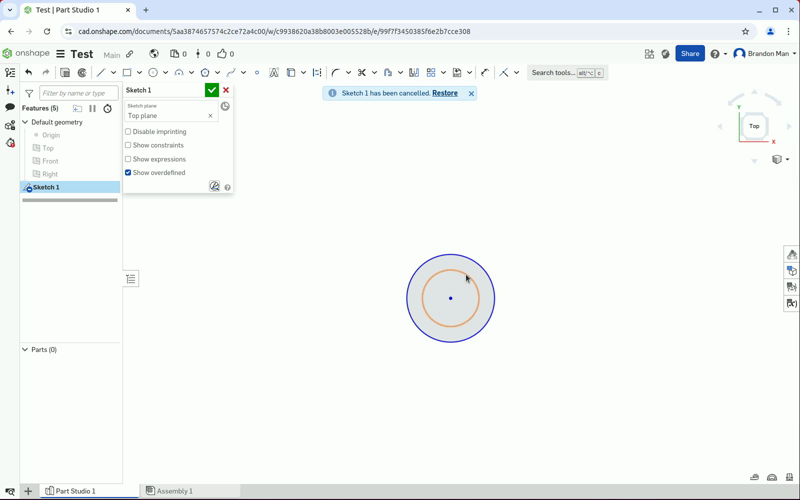
scroll(6)
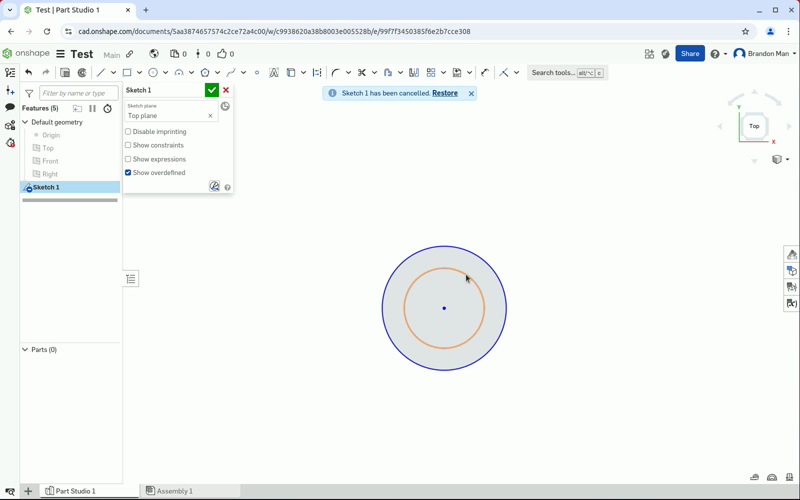
scroll(6)
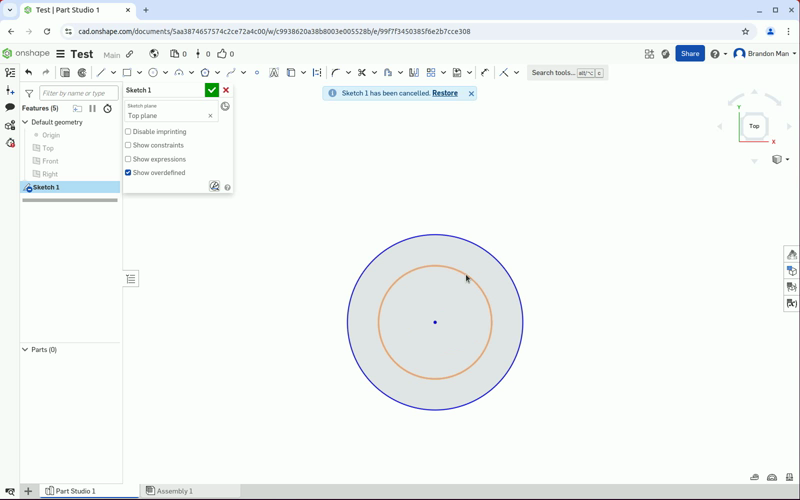
scroll(6)
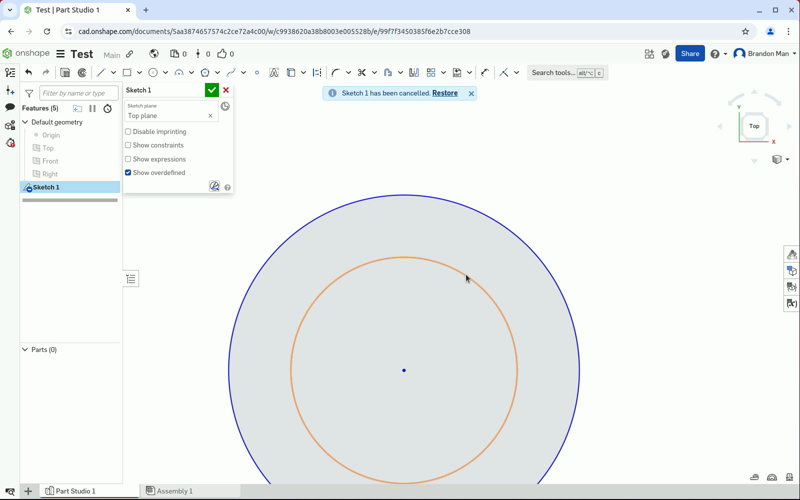
click(466, 274)
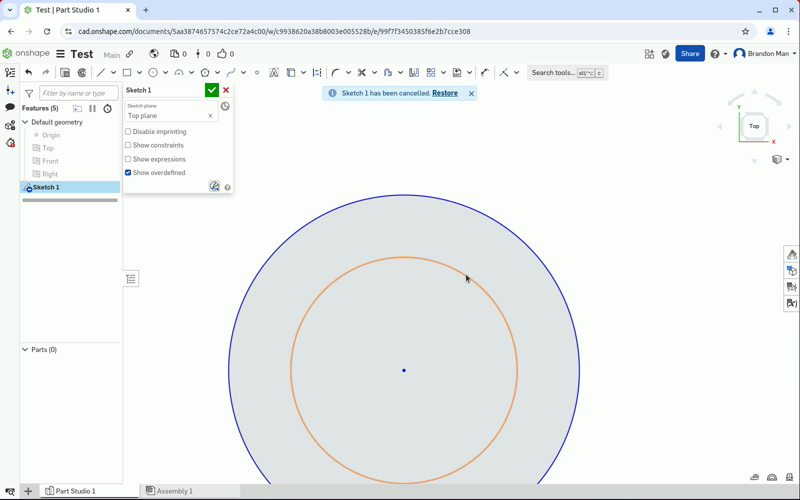
scroll(-6)
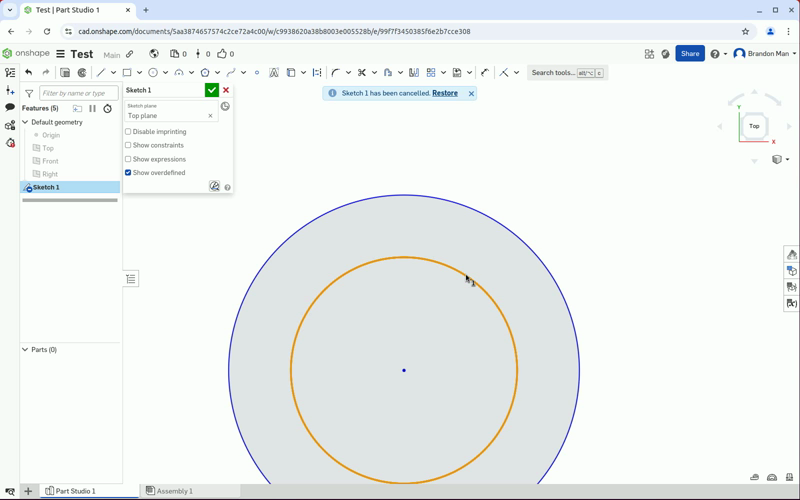
scroll(-6)
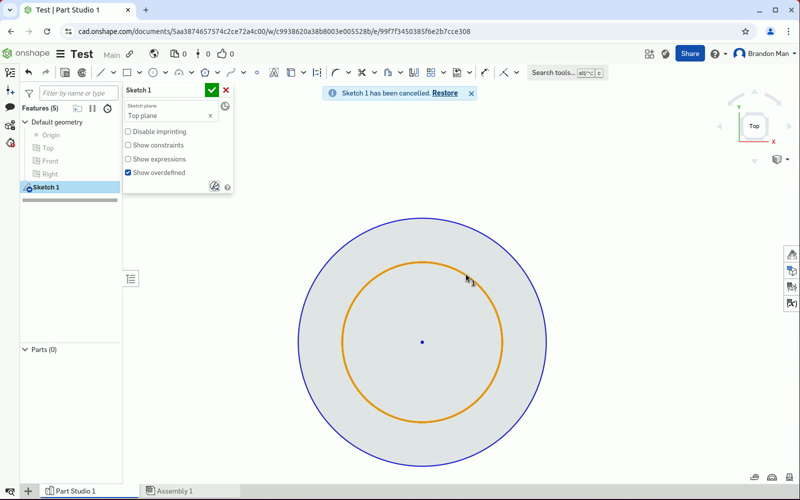
scroll(-6)
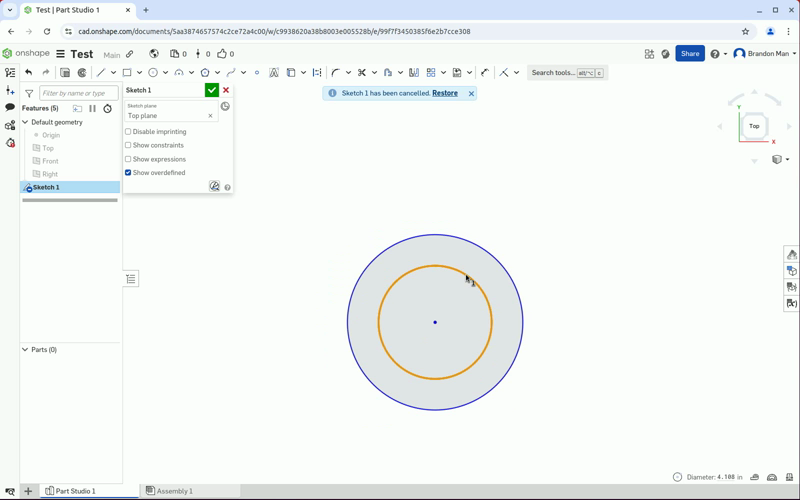
scroll(-6)
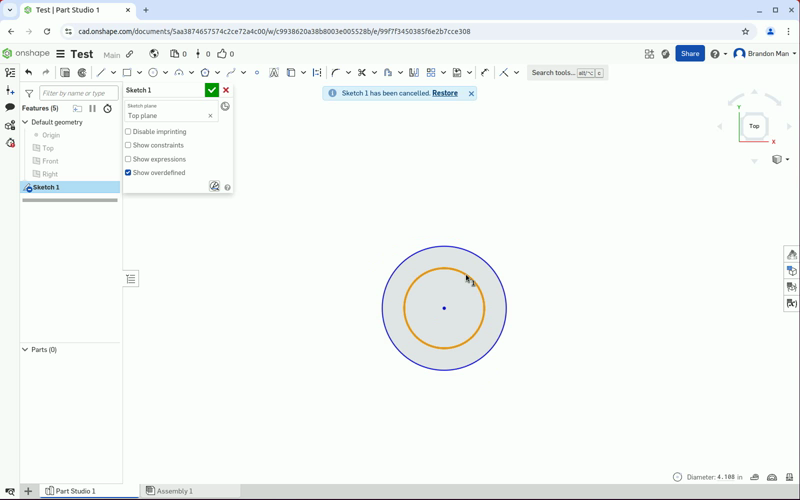
scroll(-6)
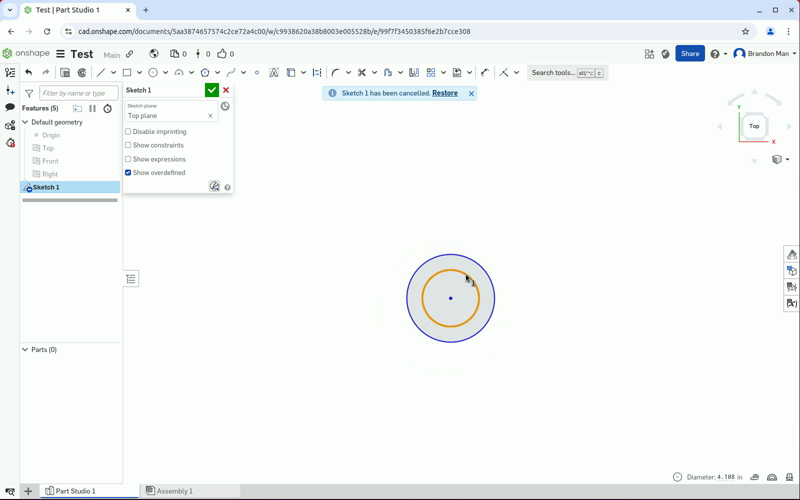
scroll(-6)
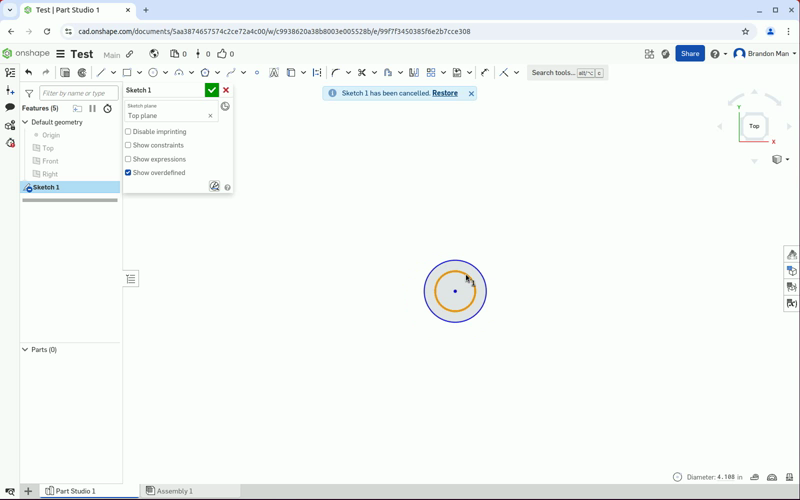
scroll(-6)
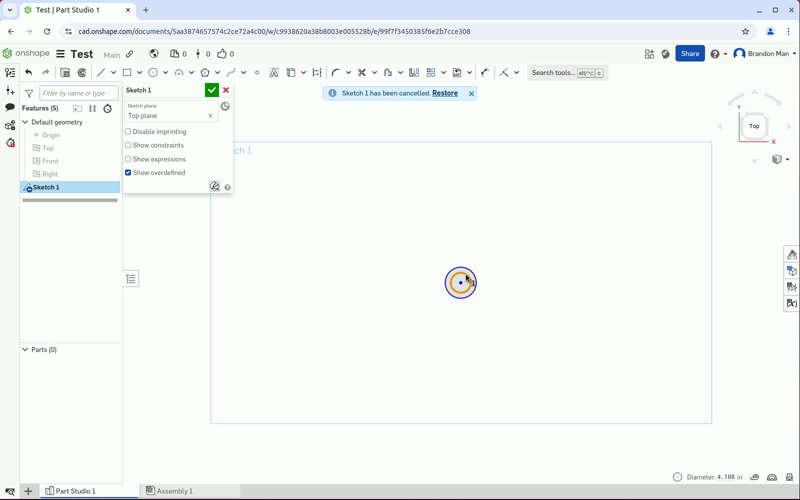
mouse_move(73, 352)
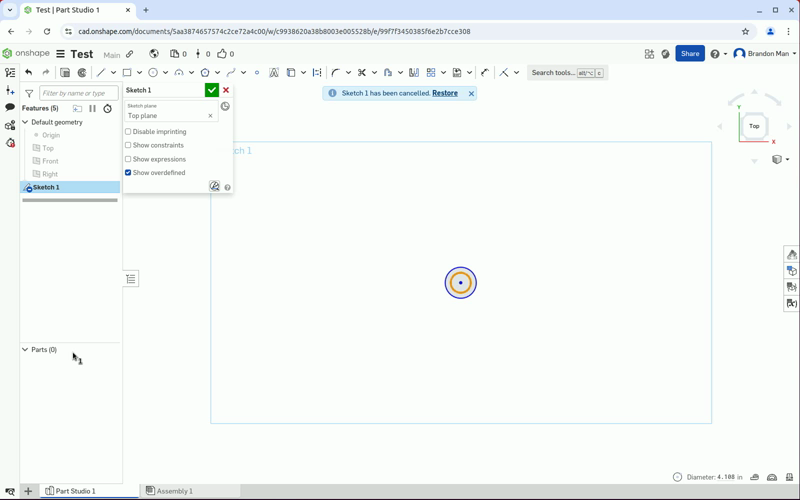
key(shift+y)
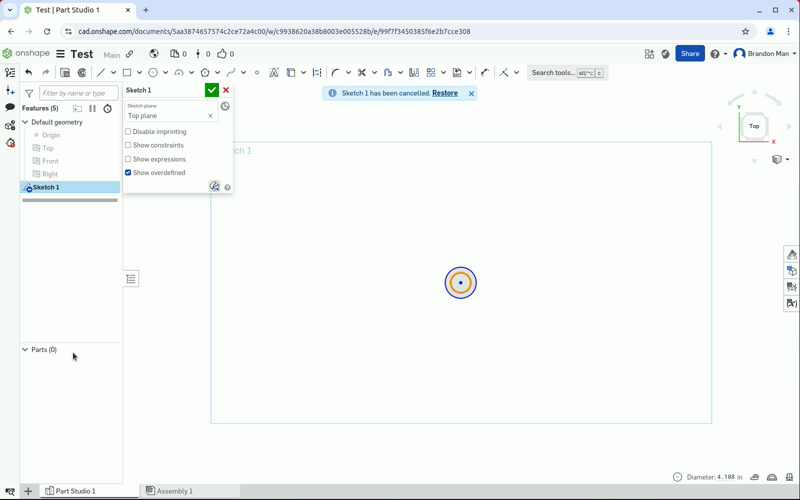
key(shift+e)
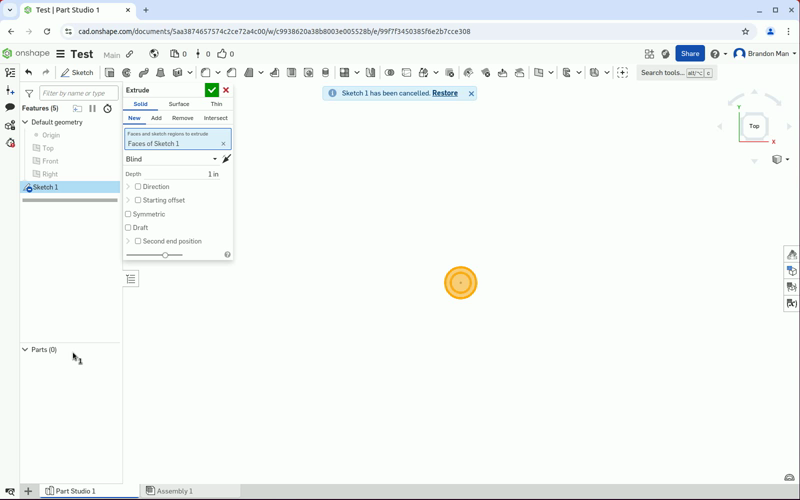
mouse_move(143, 106)
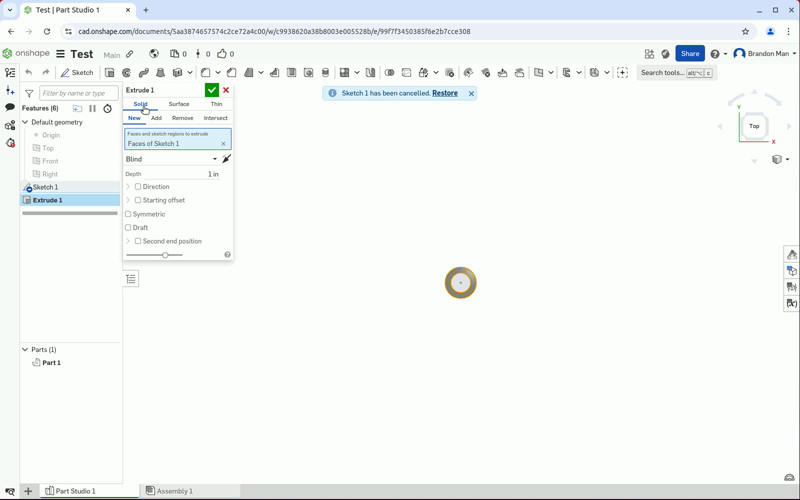
click(143, 106)
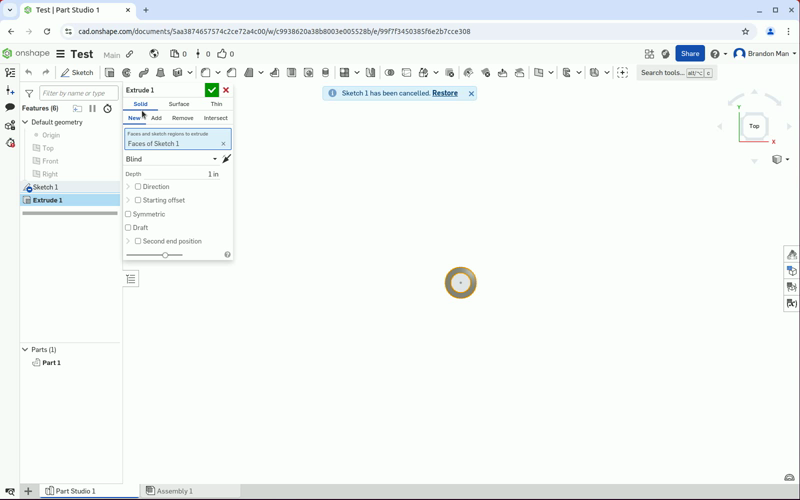
mouse_move(137, 120)
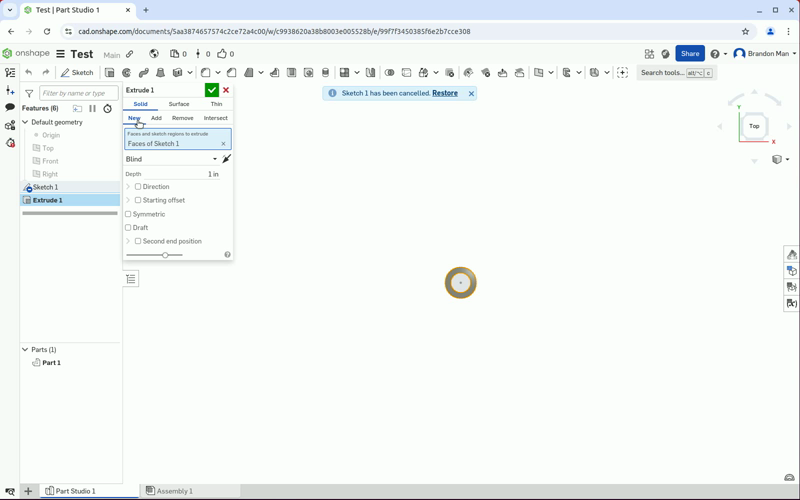
click(137, 120)
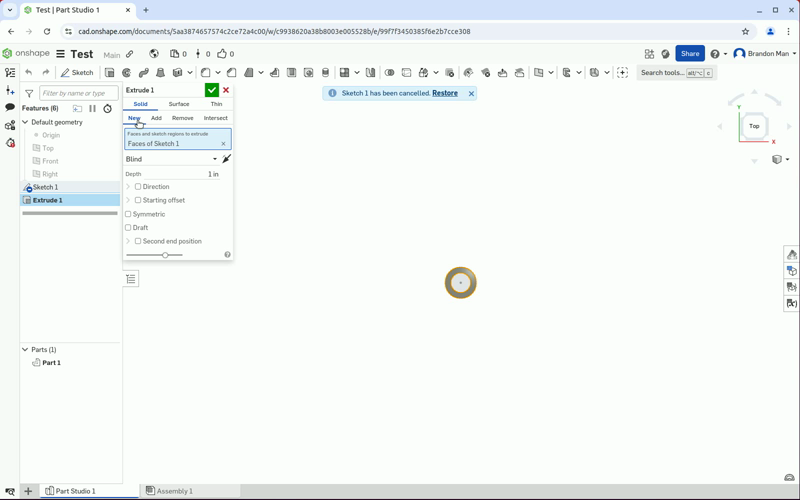
key(tab, 4)
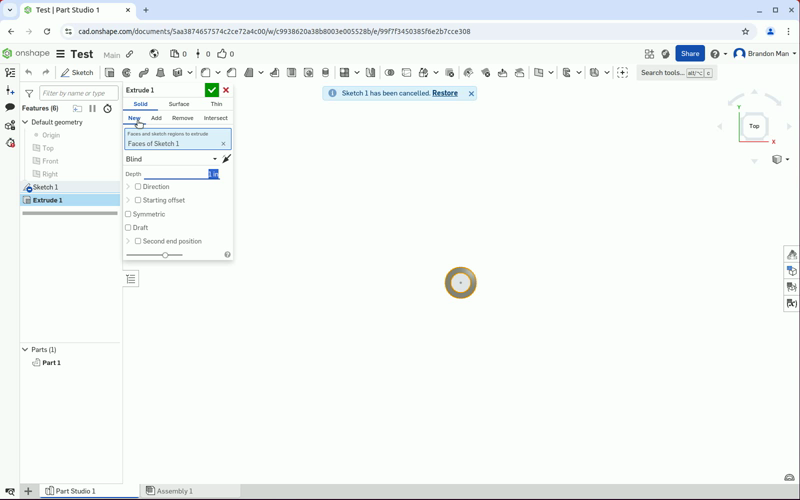
text(23.108)
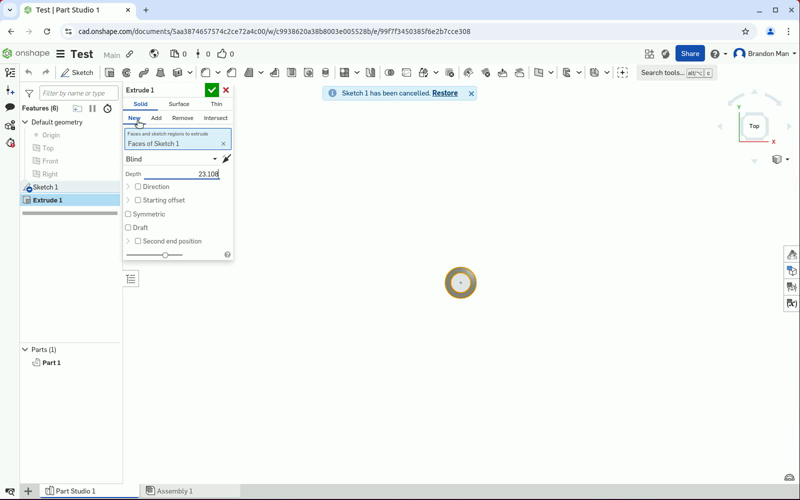
key(enter)
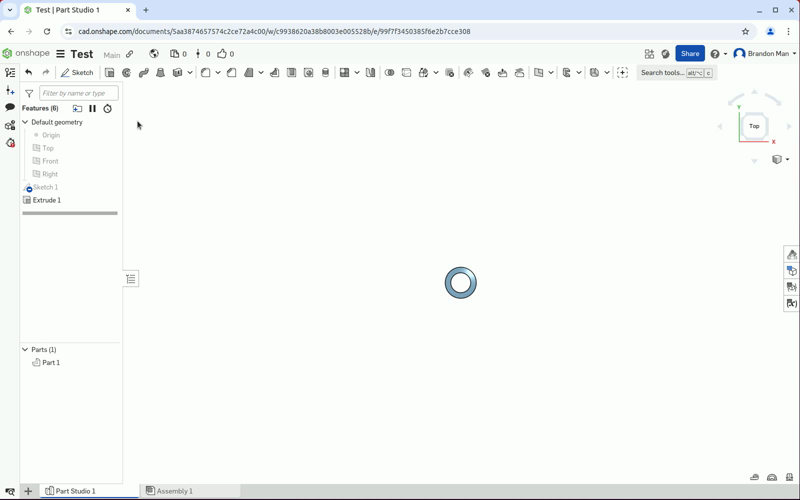
key(shift+h)
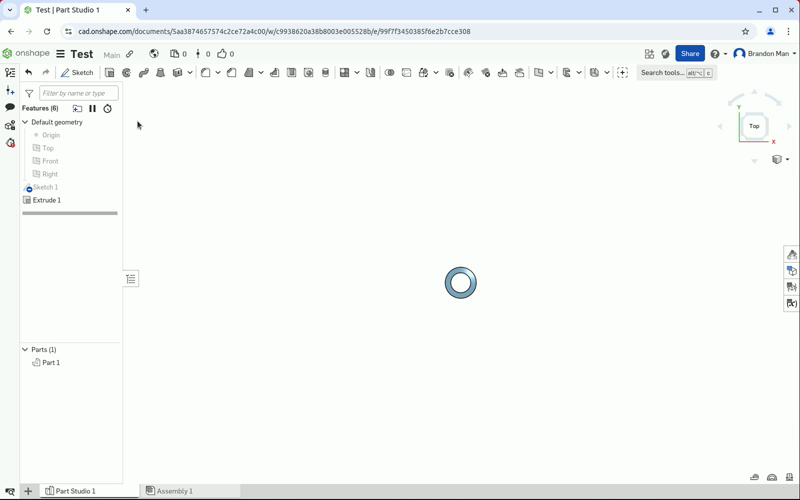
key(shift+h)
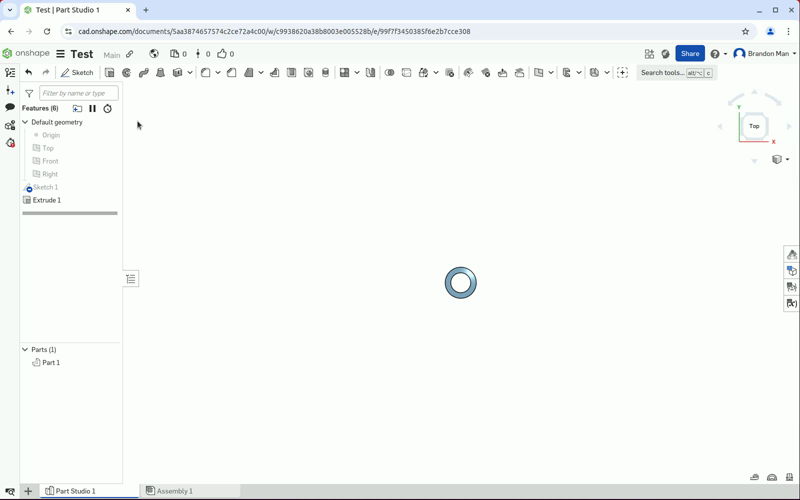
mouse_move(73, 189)
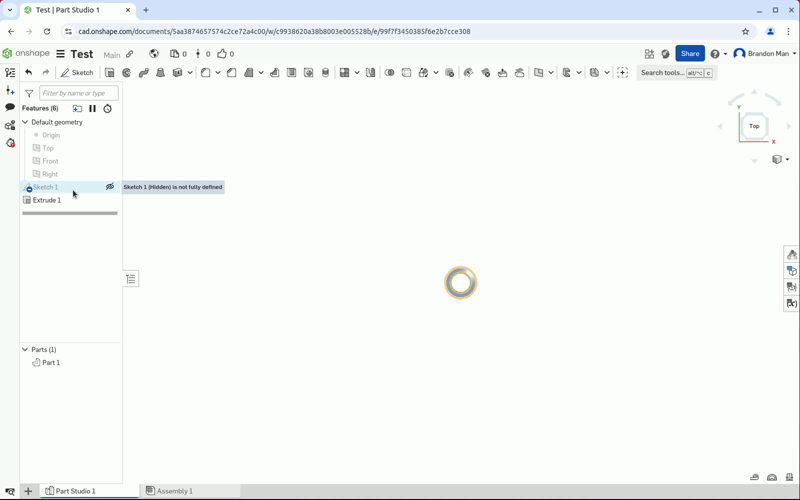
click(73, 189)
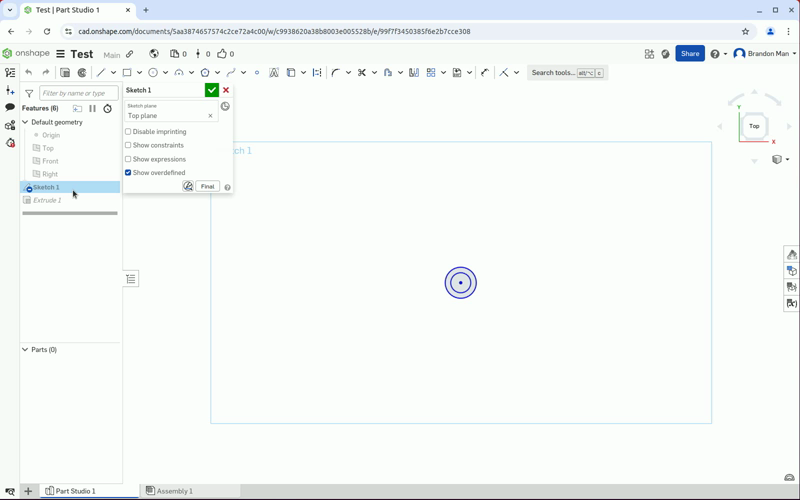
mouse_move(229, 92)
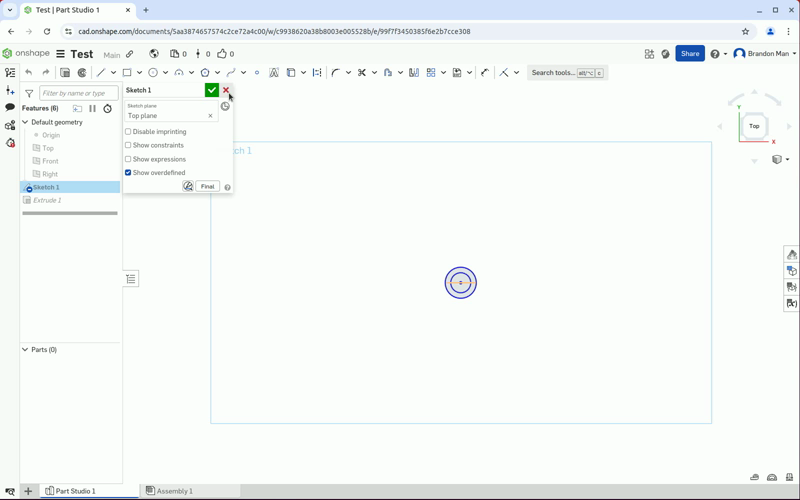
click(229, 92)
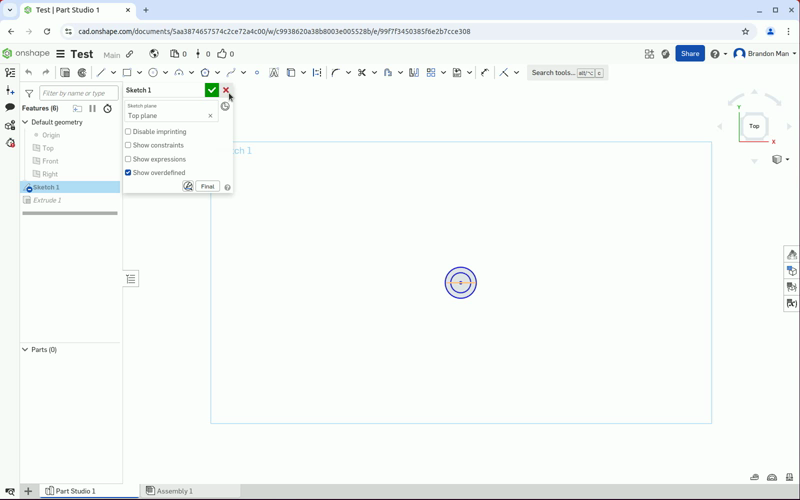
key(shift+s)
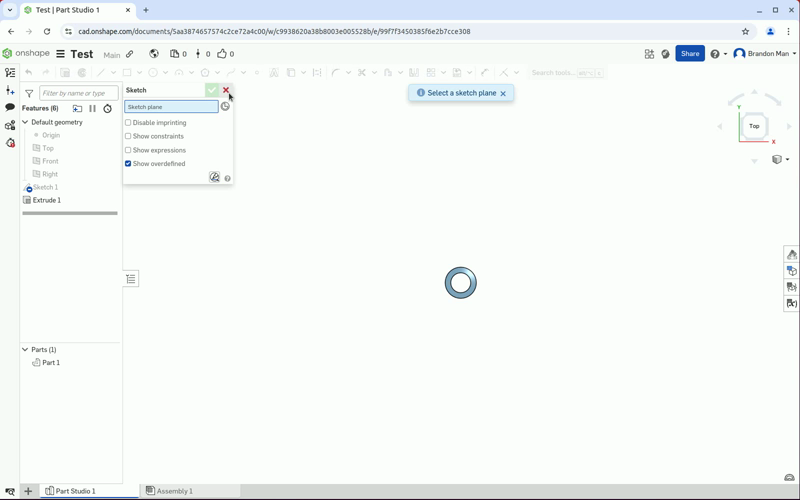
mouse_move(73, 150)
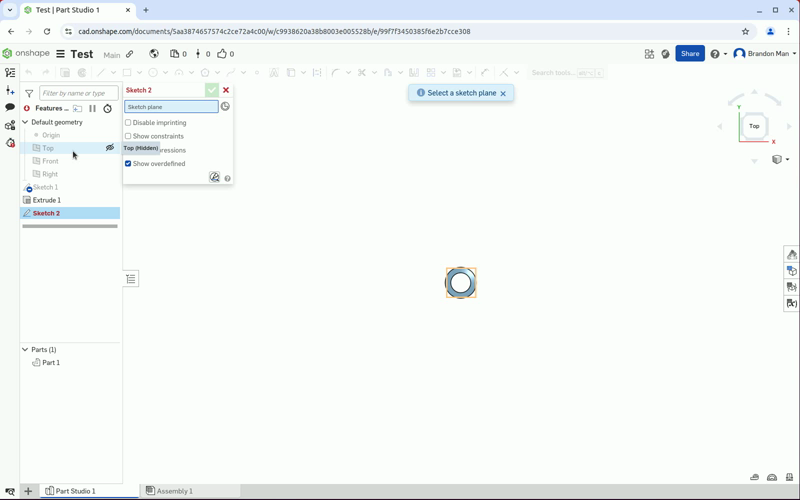
click(73, 150)
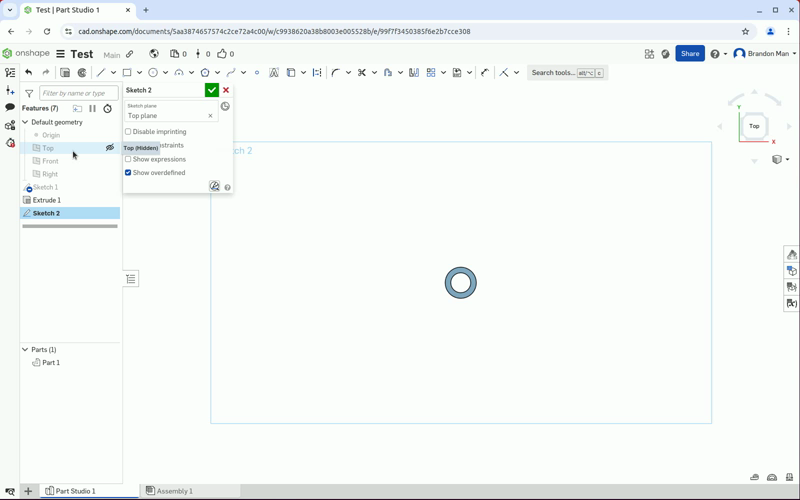
mouse_move(73, 352)
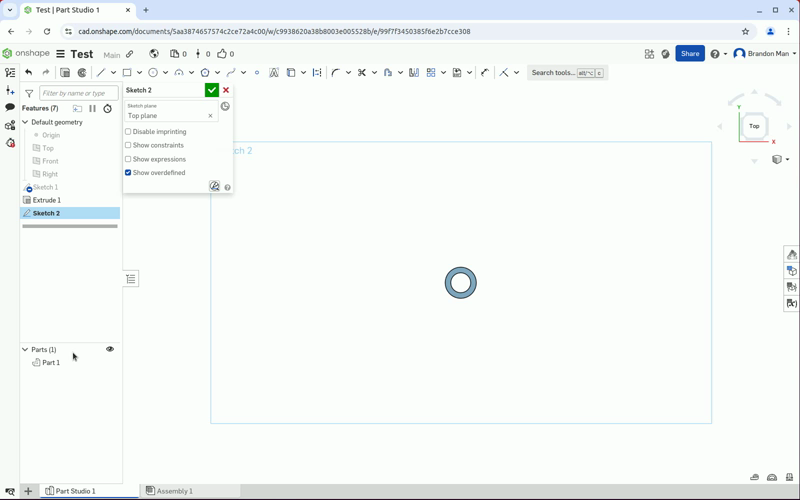
key(y)
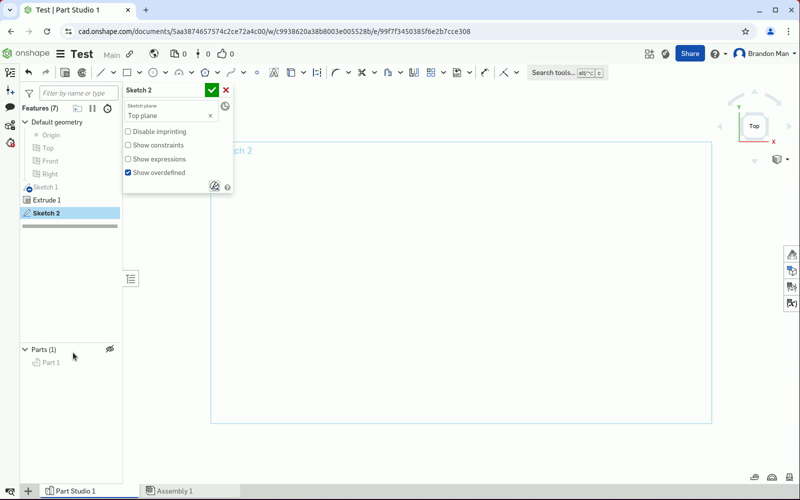
key(c)
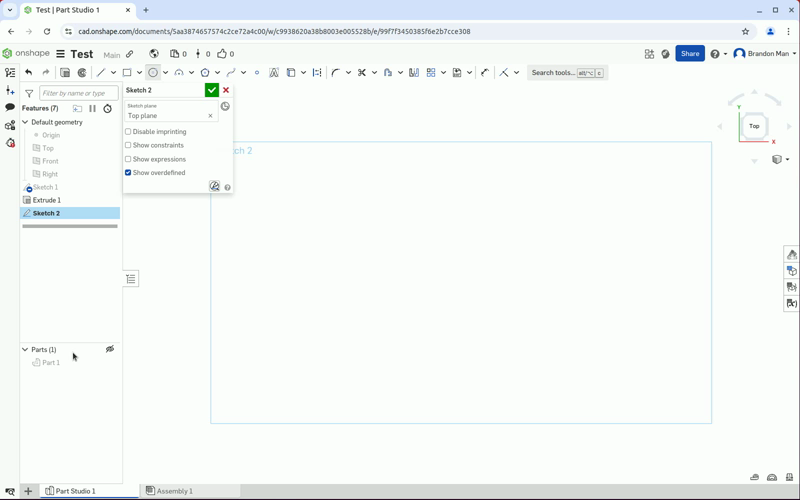
key_down(shift)
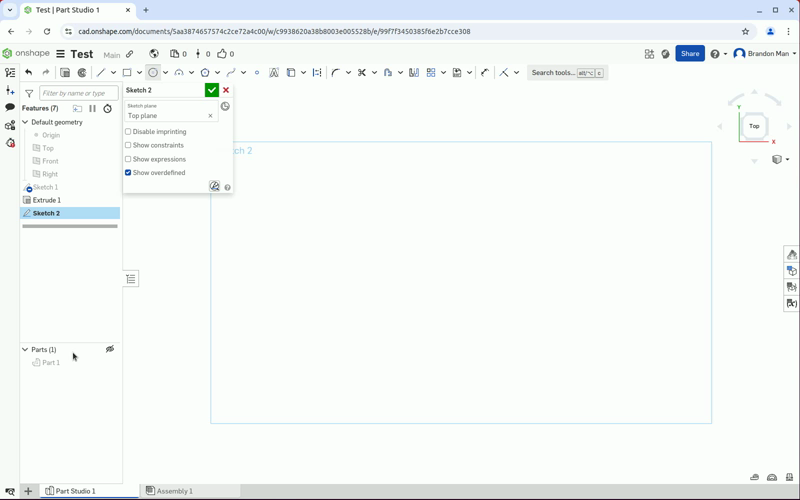
mouse_move(460, 282)
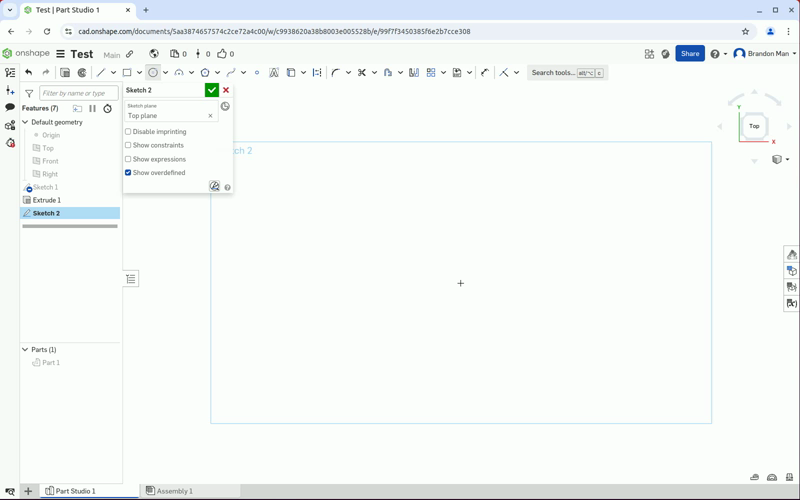
click(460, 282)
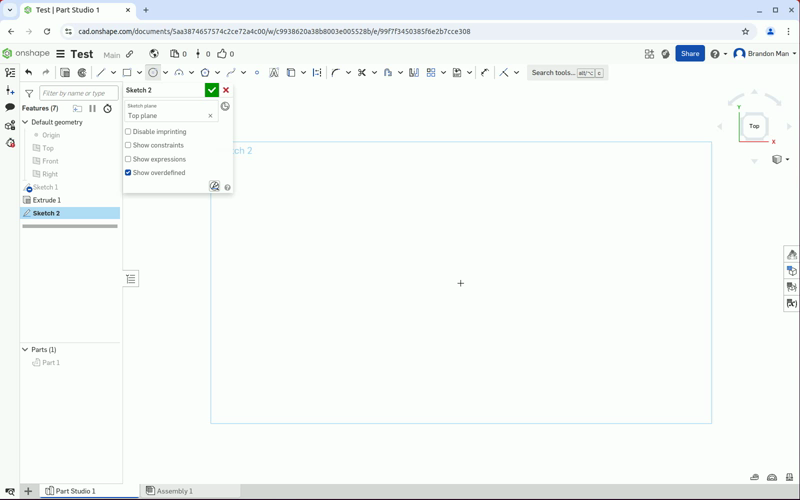
key_up(shift)
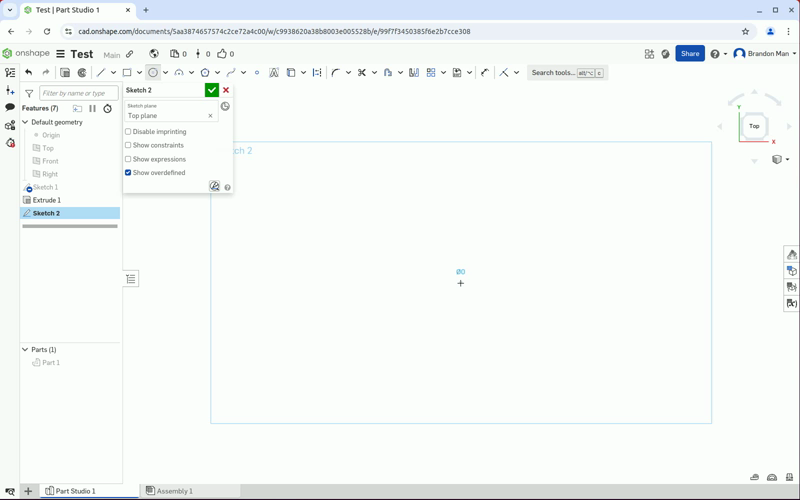
mouse_move(476, 282)
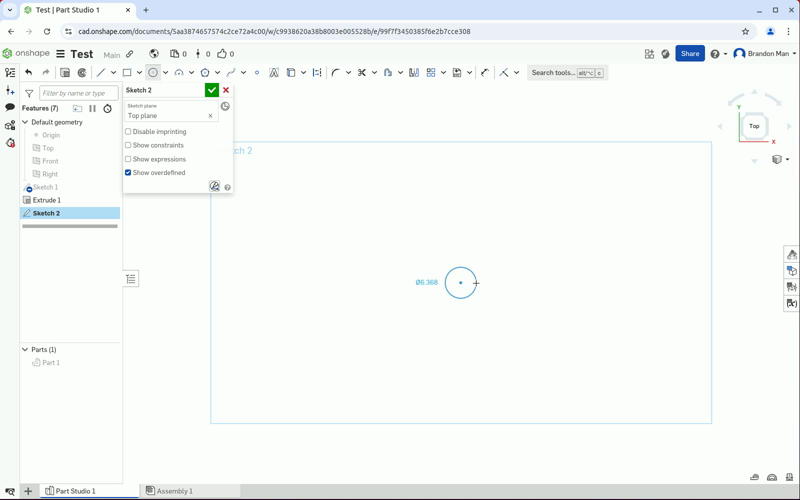
click(476, 282)
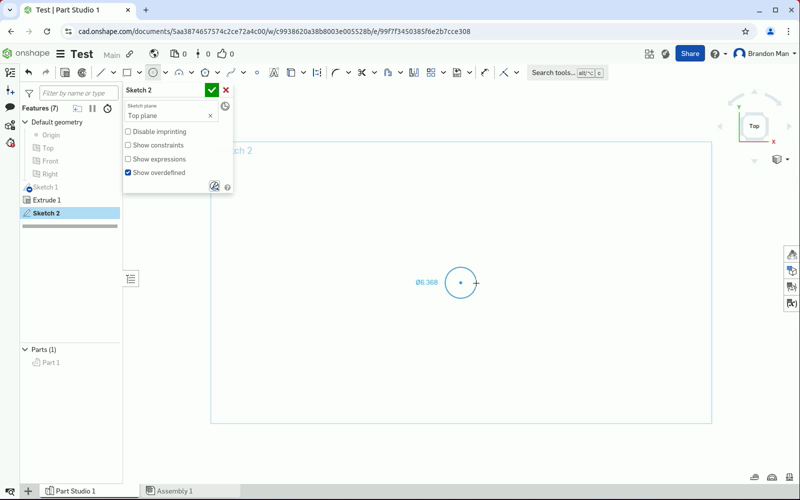
key(esc)
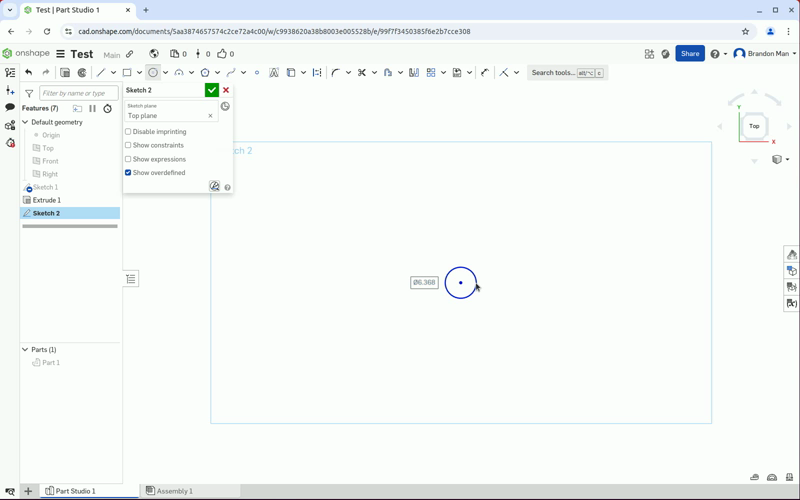
key(c)
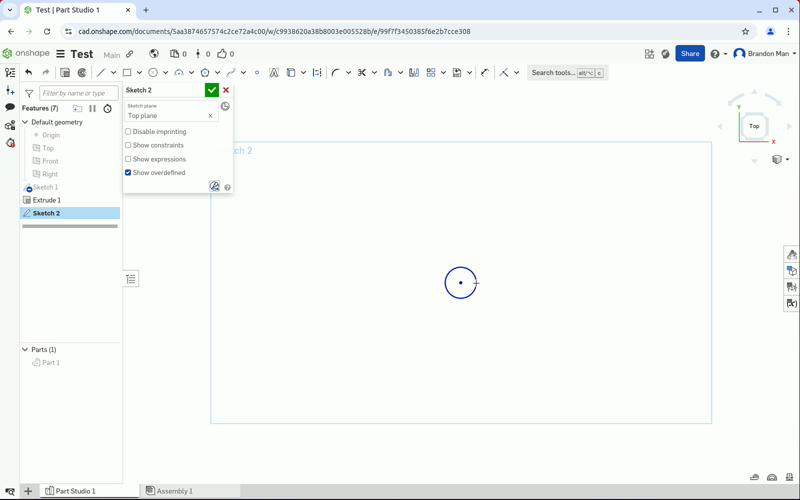
key_down(shift)
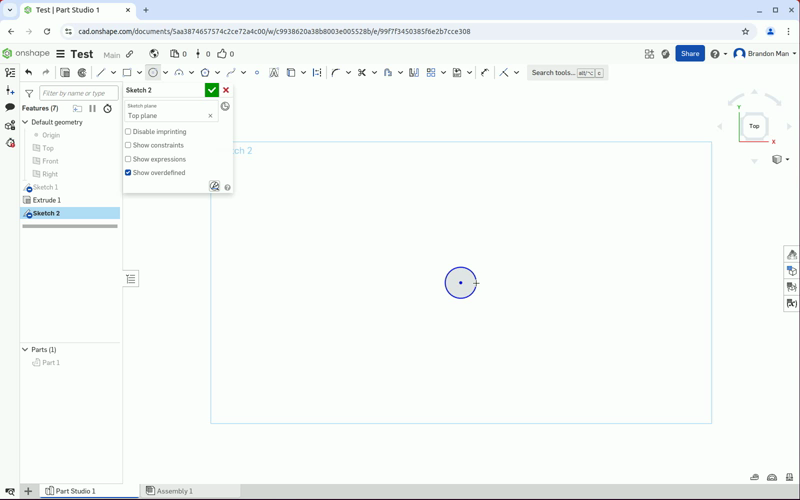
mouse_move(460, 282)
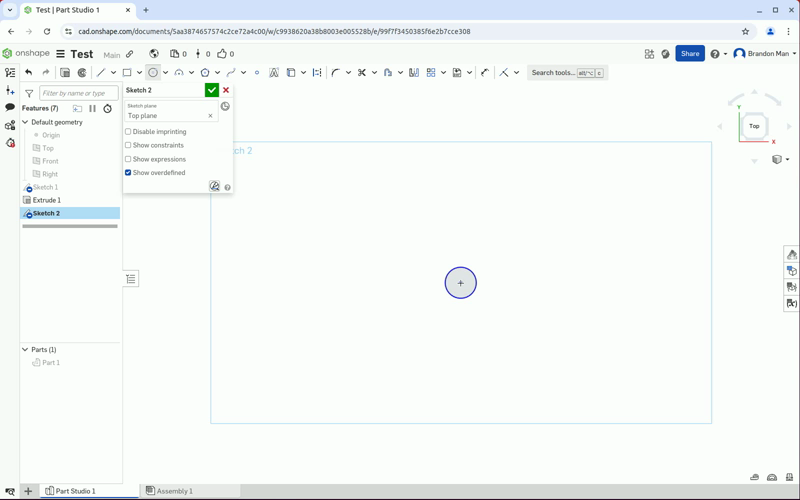
click(460, 282)
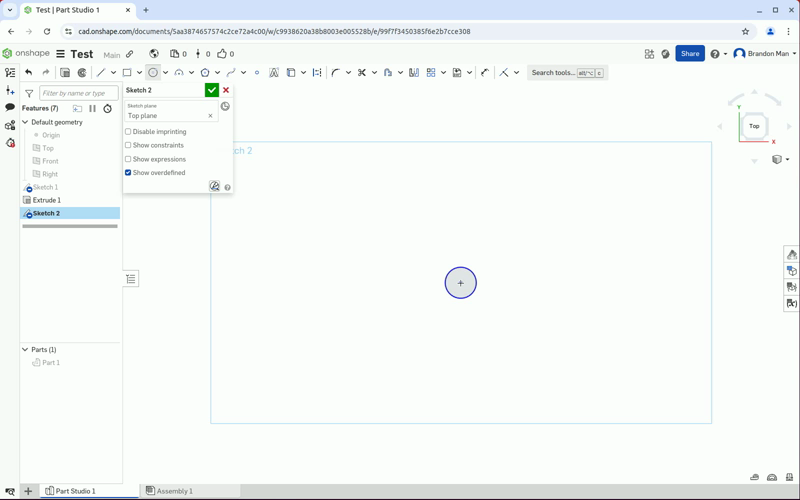
key_up(shift)
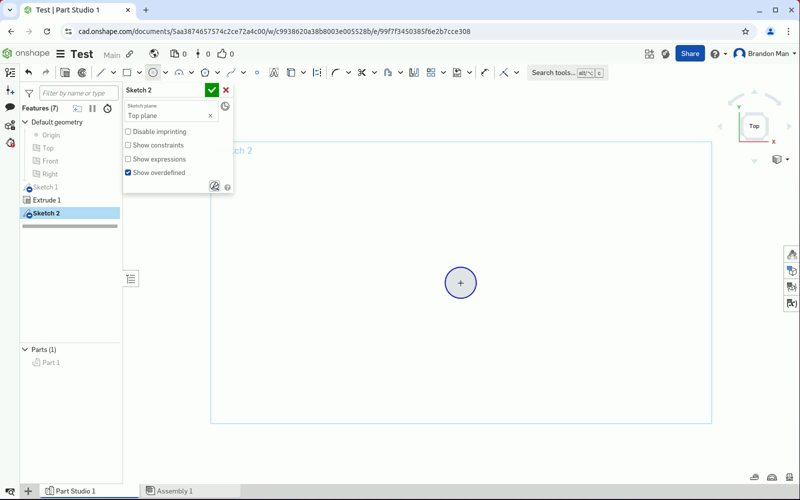
mouse_move(470, 282)
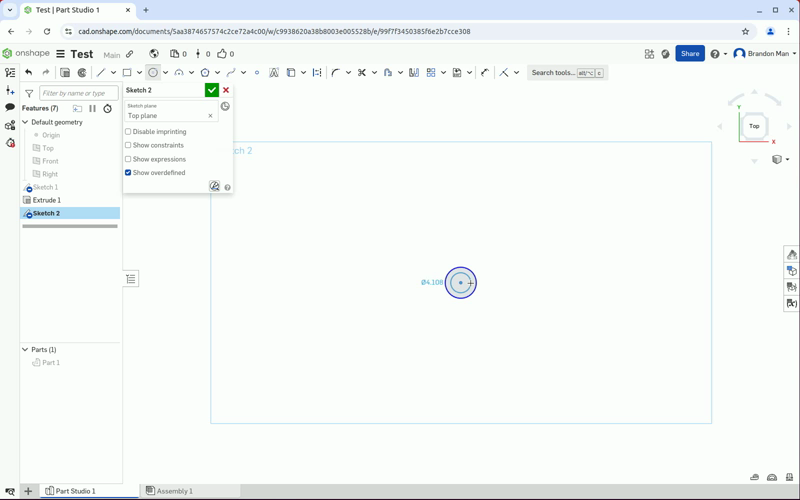
click(470, 282)
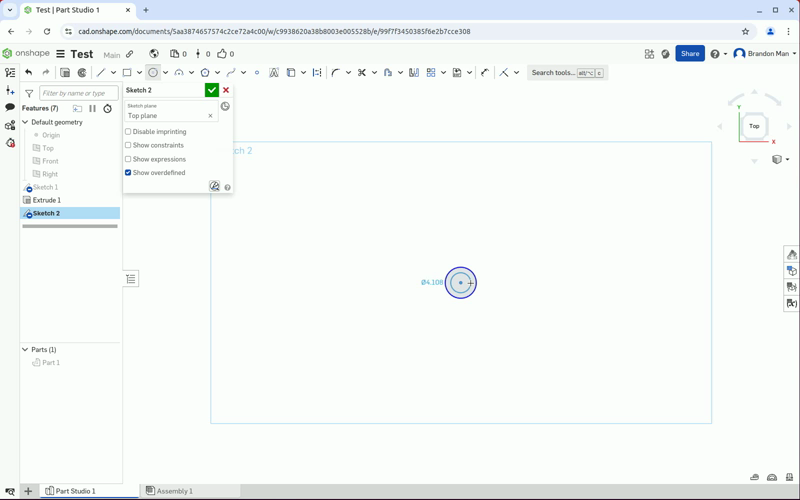
key(esc)
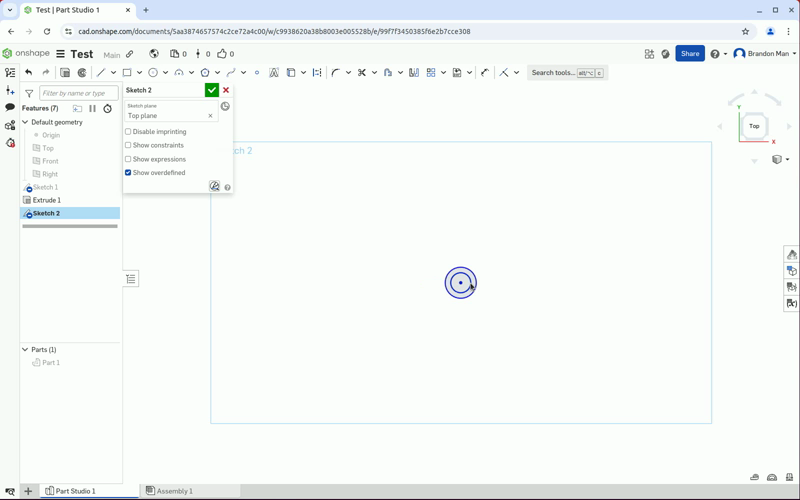
mouse_move(475, 284)
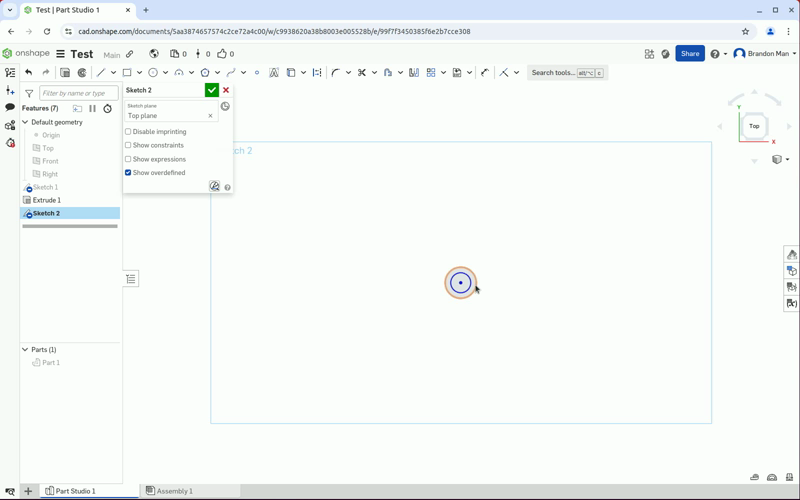
scroll(6)
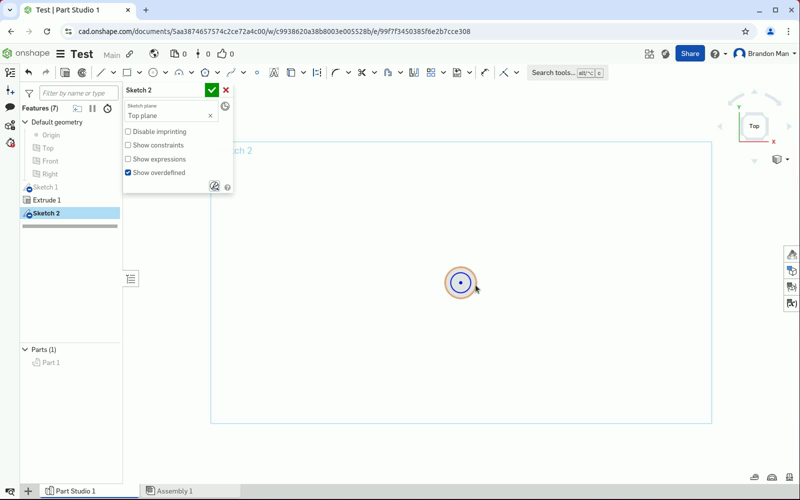
scroll(6)
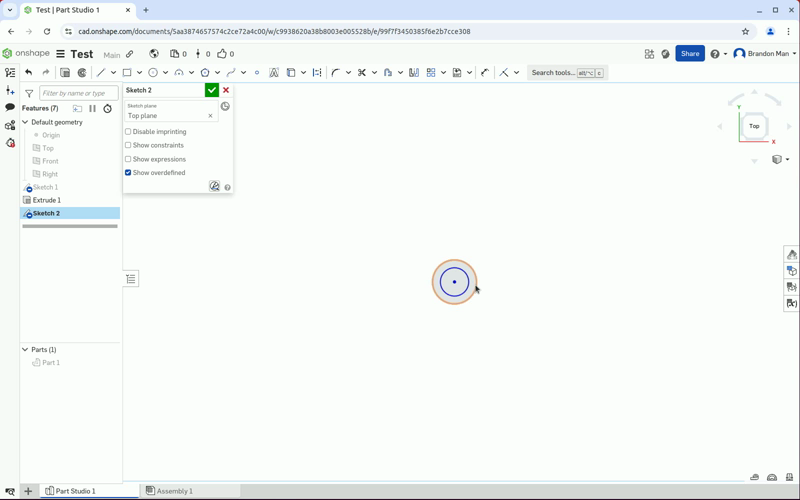
scroll(6)
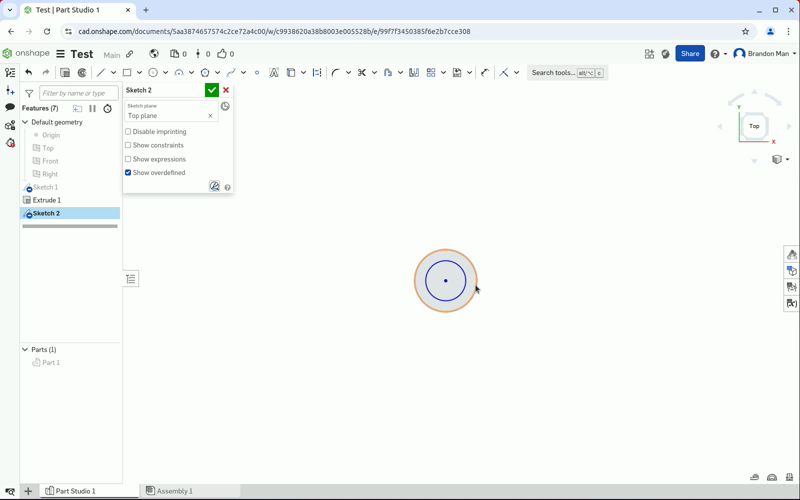
scroll(6)
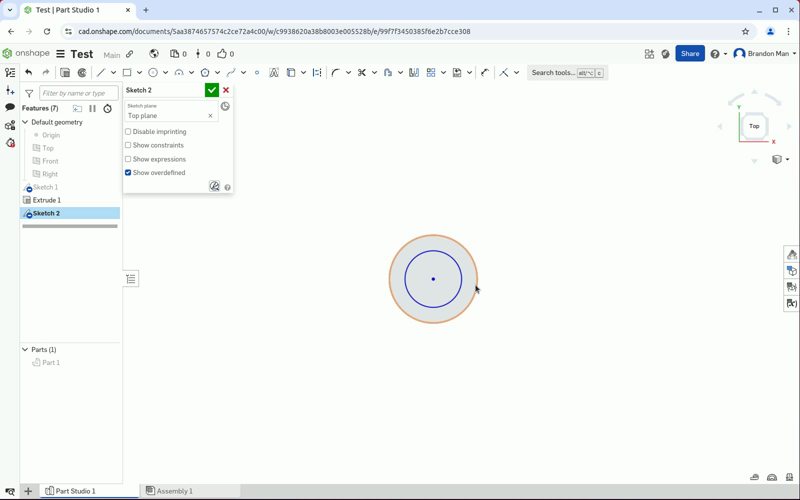
scroll(6)
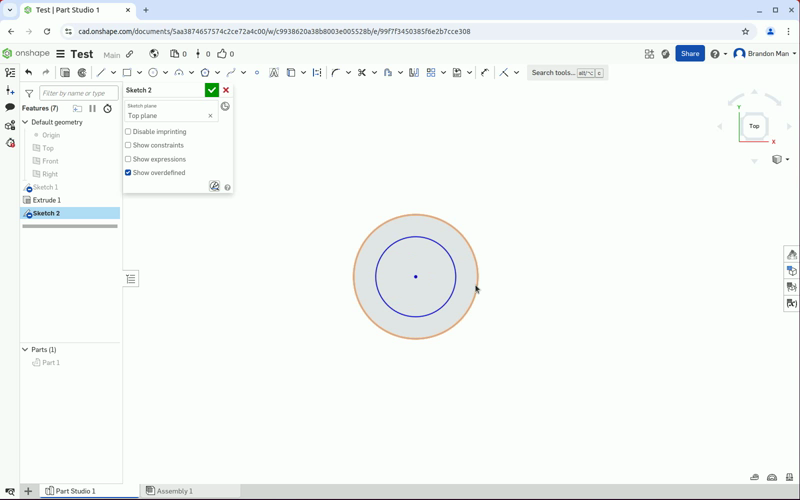
scroll(6)
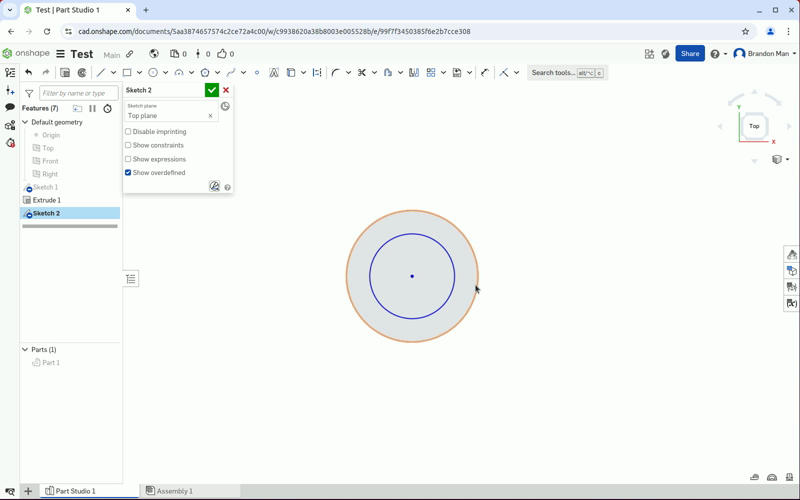
scroll(6)
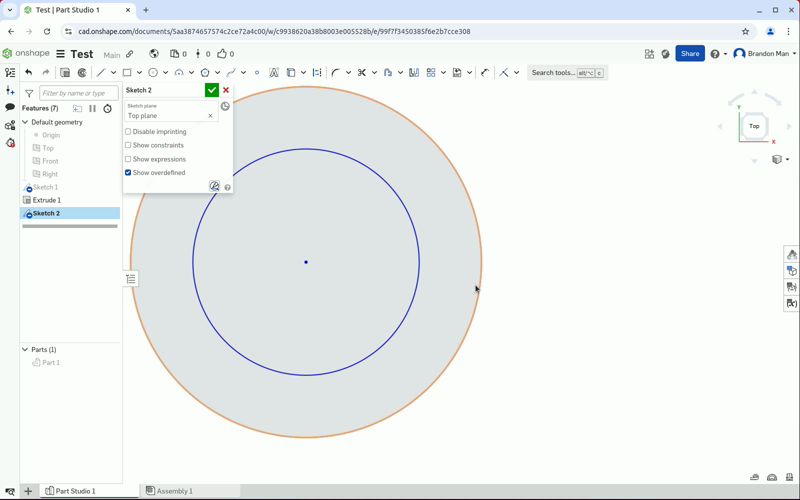
click(475, 284)
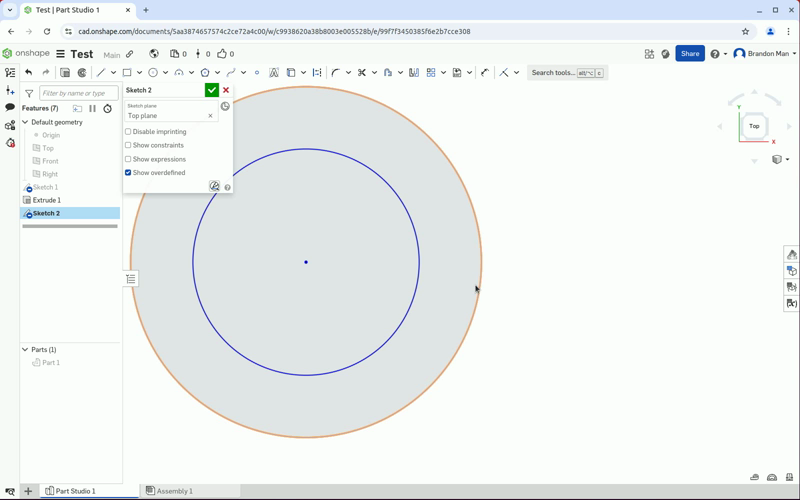
scroll(-6)
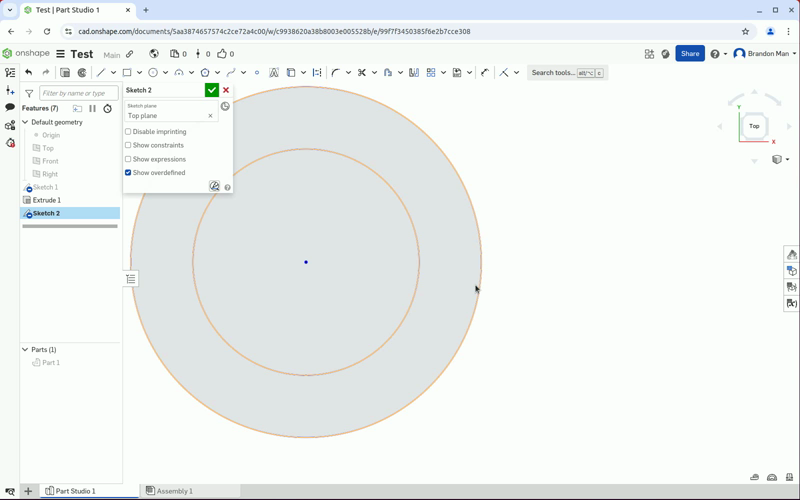
scroll(-6)
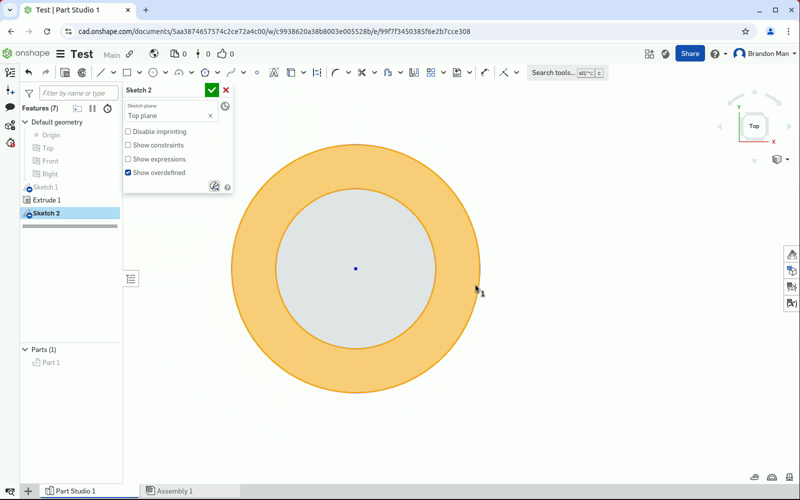
scroll(-6)
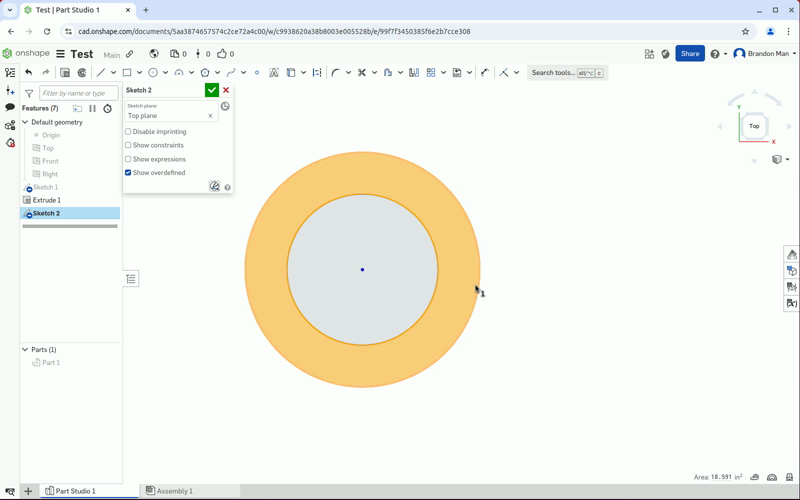
scroll(-6)
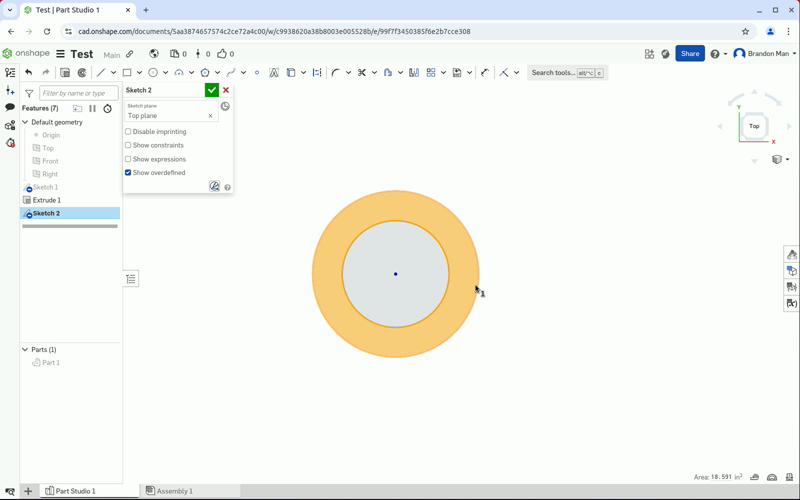
scroll(-6)
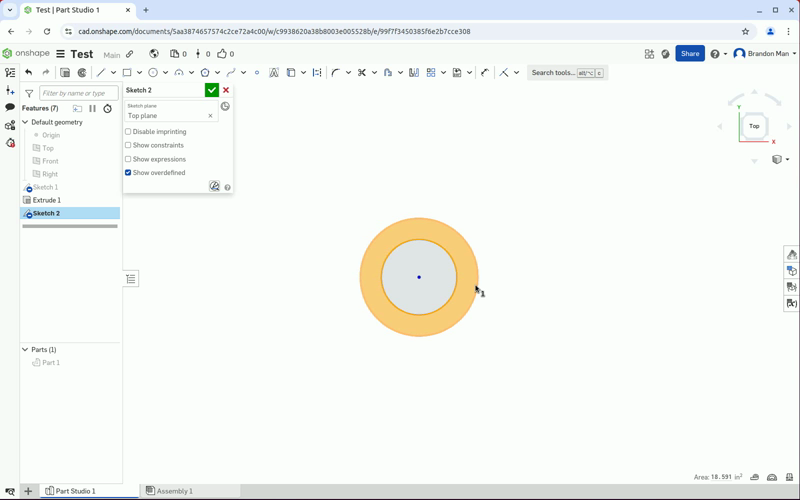
scroll(-6)
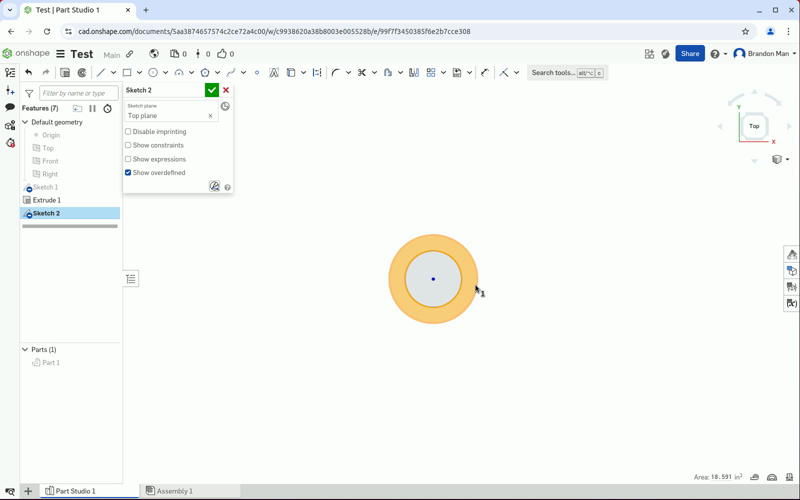
scroll(-6)
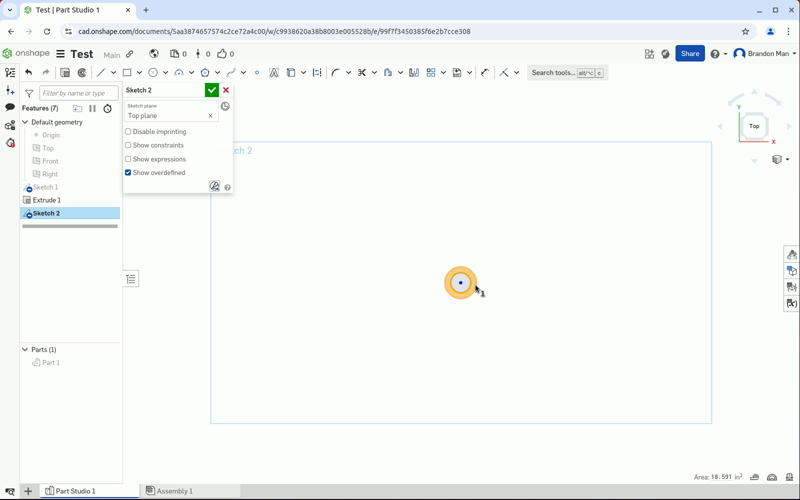
mouse_move(73, 352)
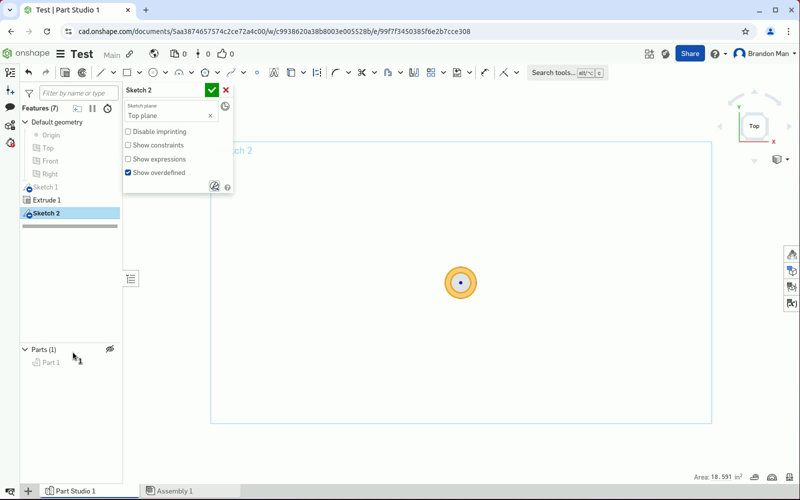
key(shift+y)
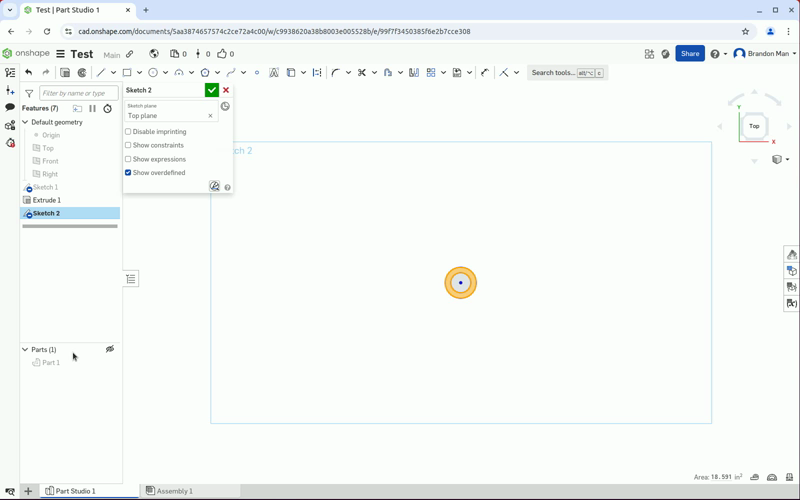
key(shift+e)
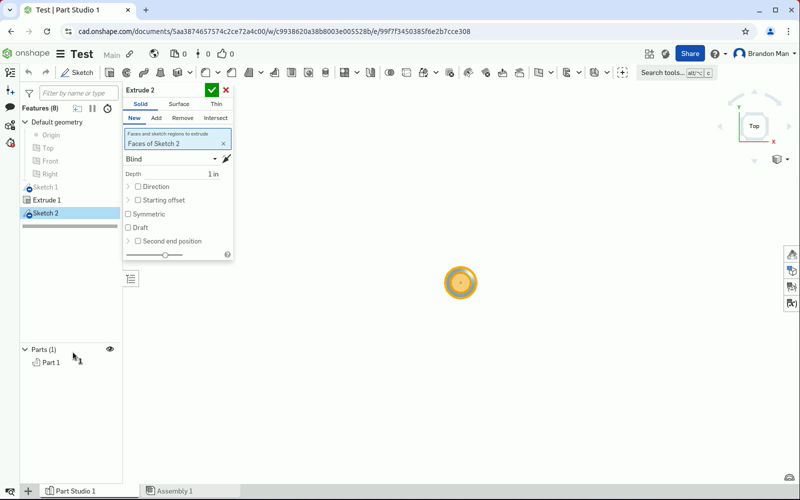
mouse_move(143, 106)
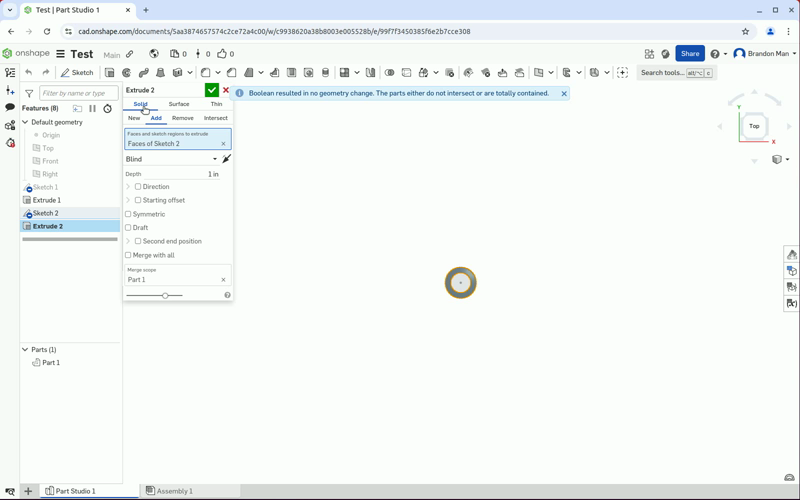
click(143, 106)
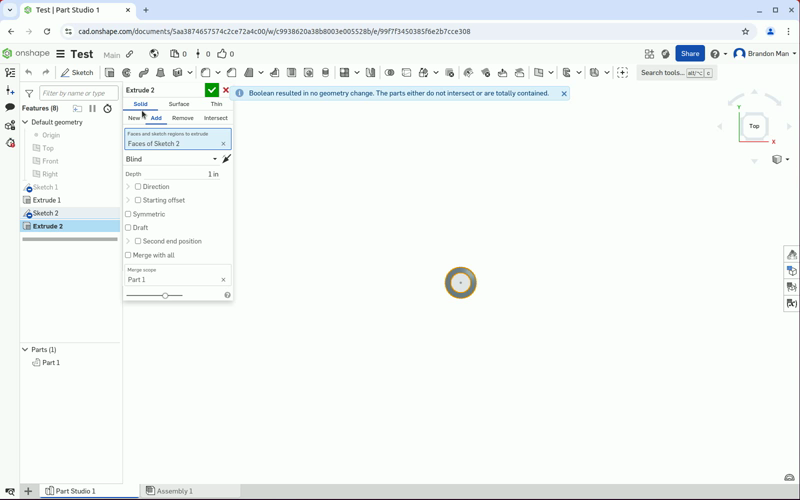
mouse_move(137, 120)
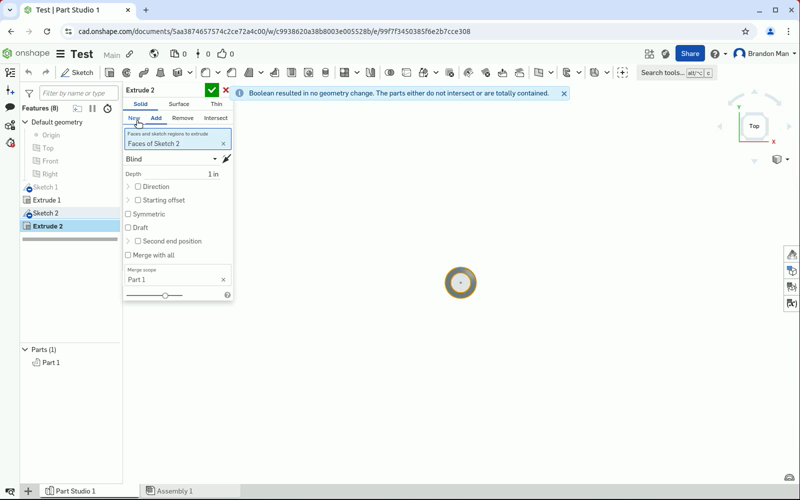
click(137, 120)
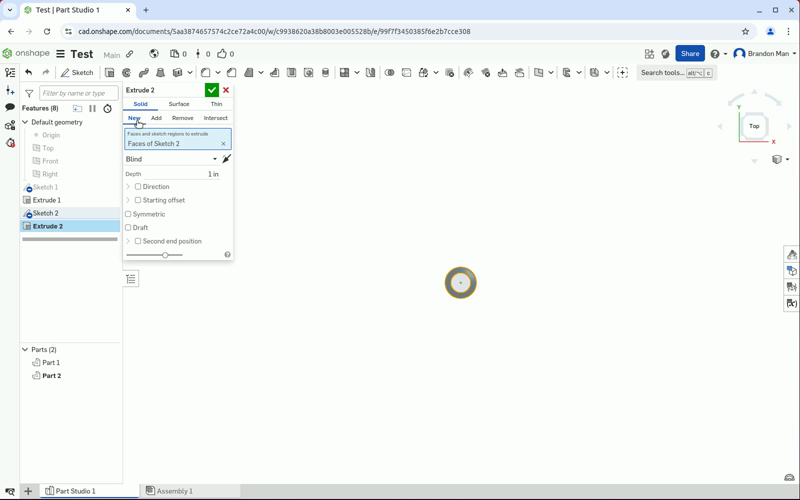
key(tab, 4)
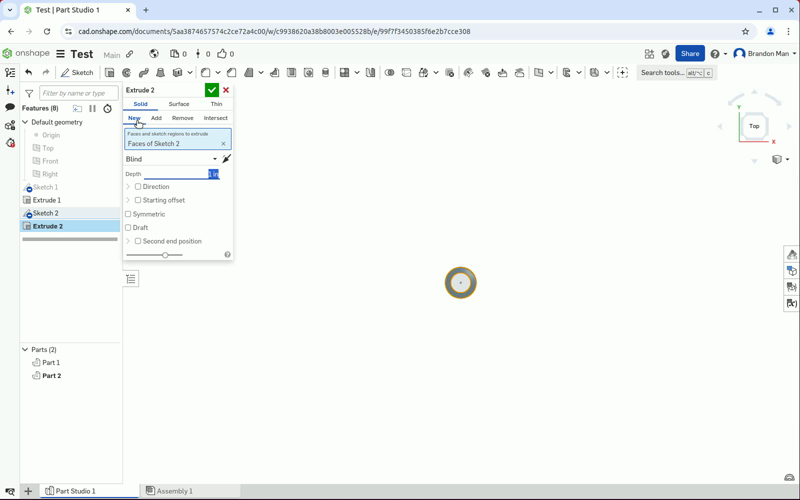
text(7.462)
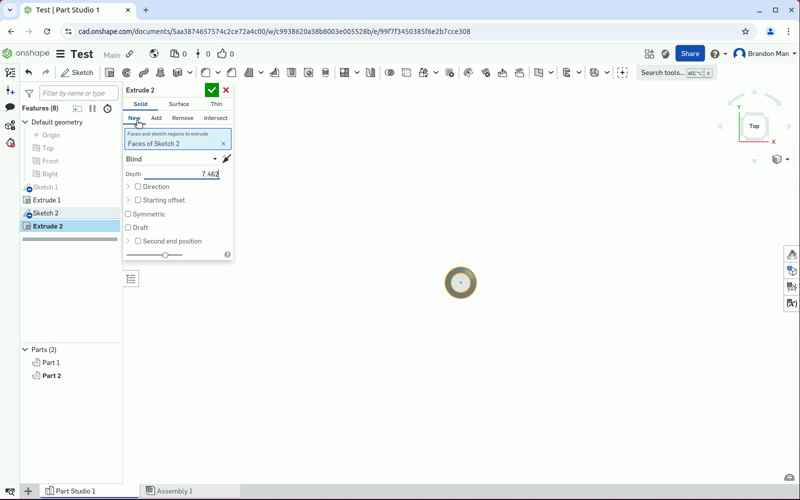
key(enter)
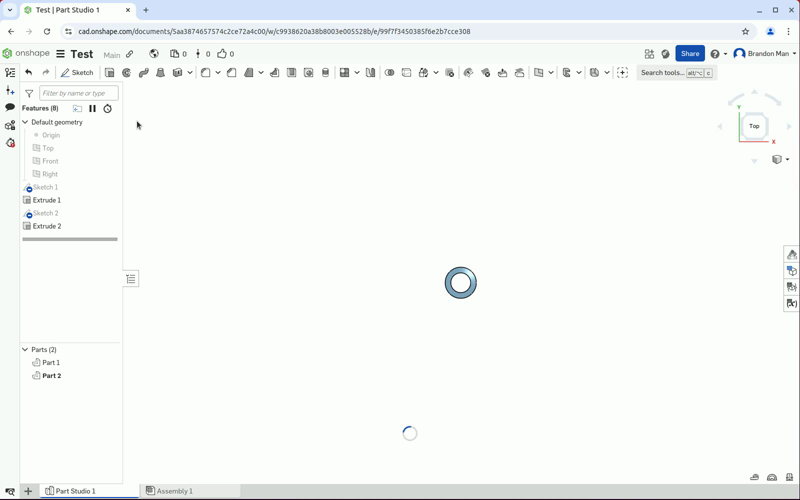
key(shift+h)
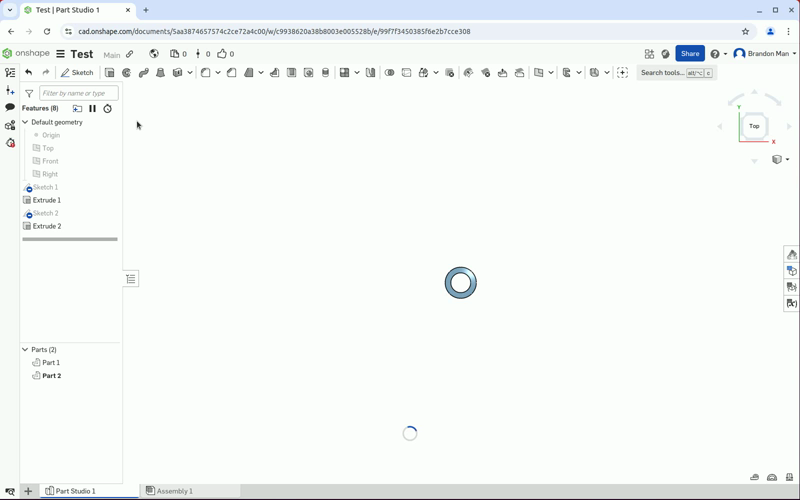
key(shift+h)
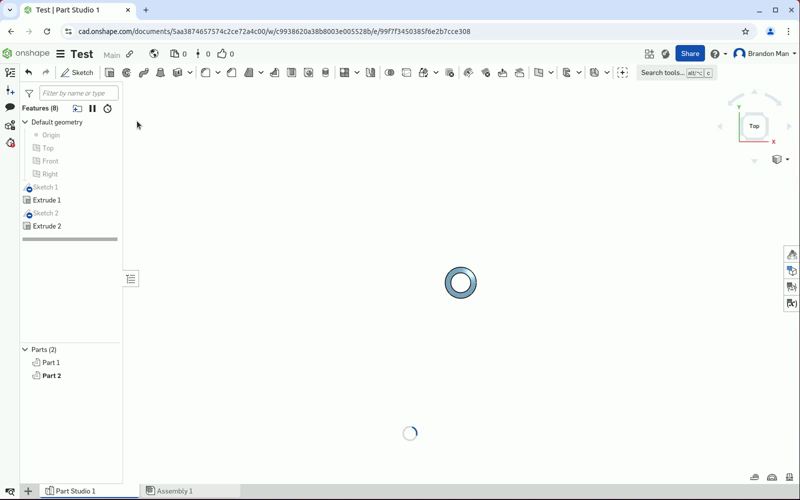
key(shift+7)
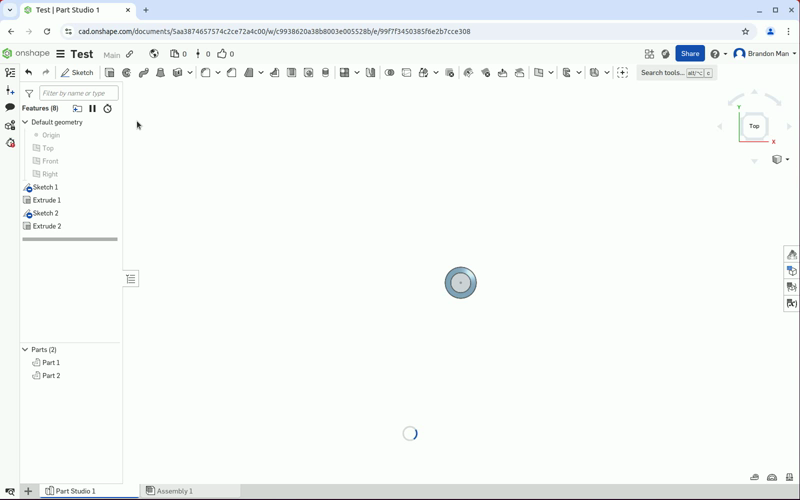
key(up, 3)
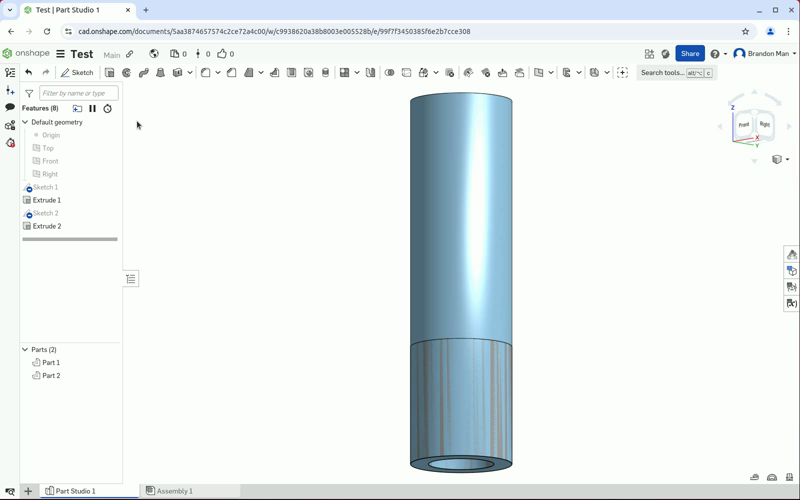
key(left, 3)
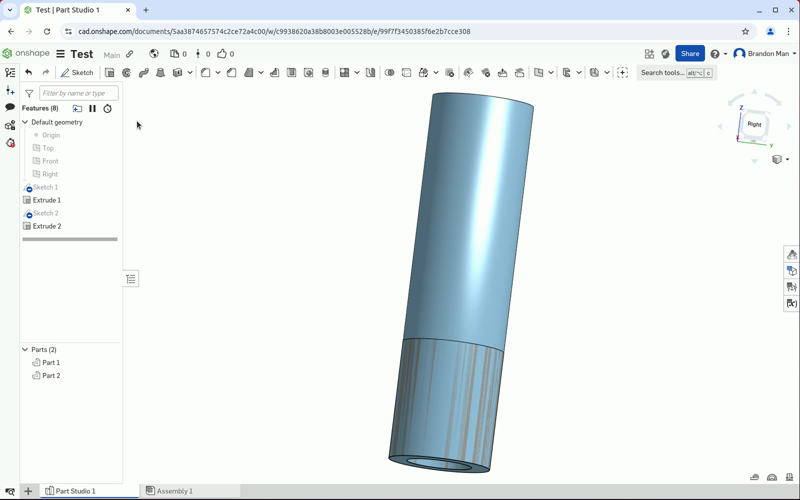
key(right, 3)
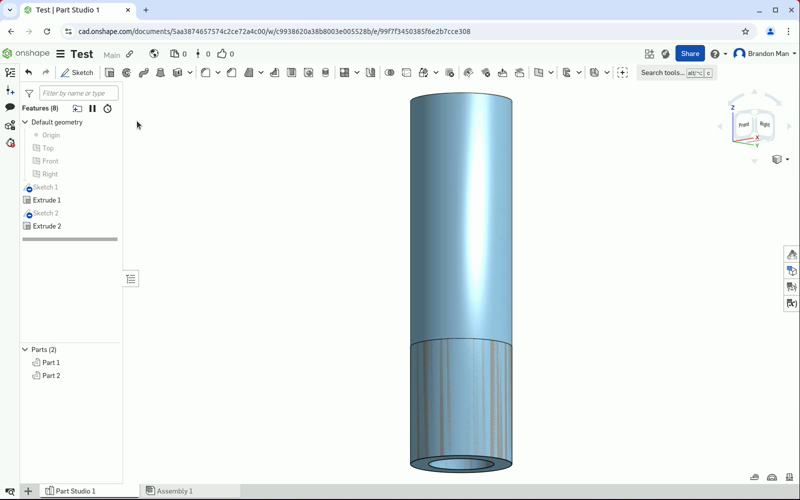
key(down, 3)
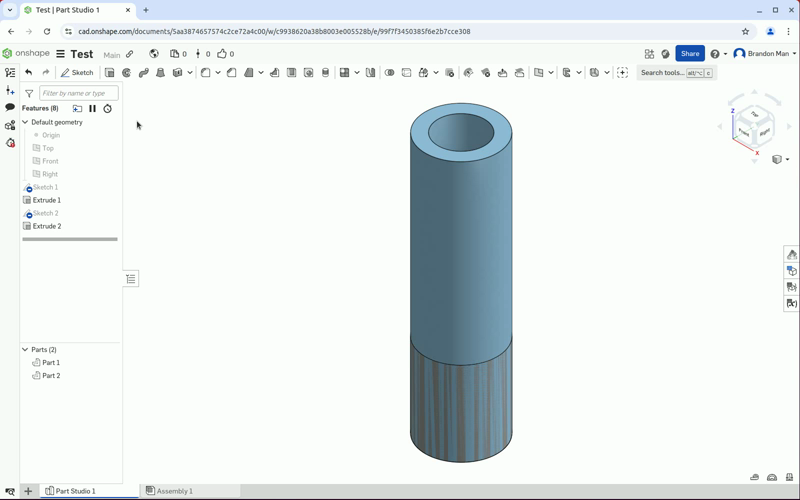
mouse_move(73, 189)
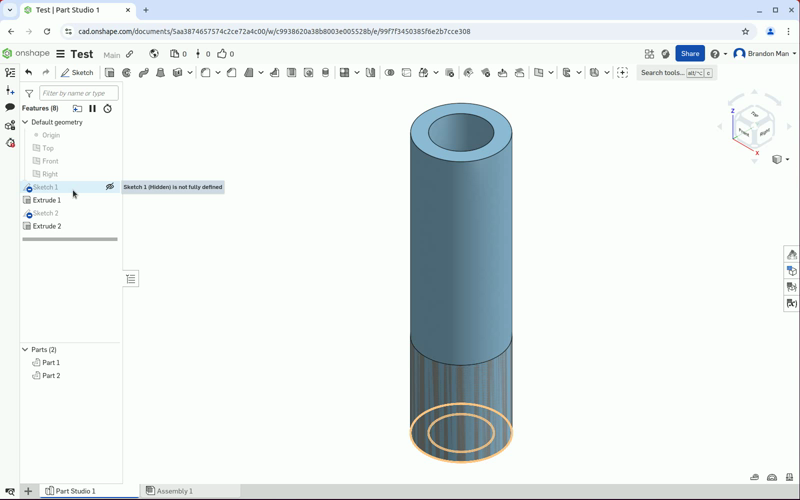
click(73, 189)